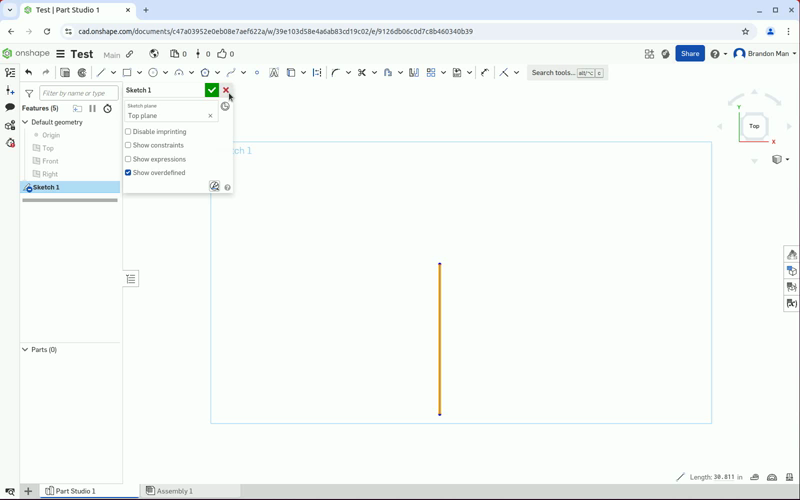
key(shift+h)
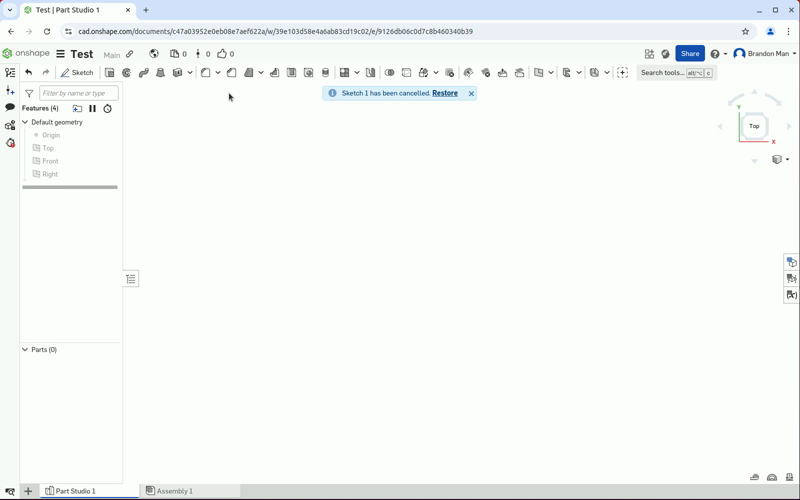
mouse_move(73, 352)
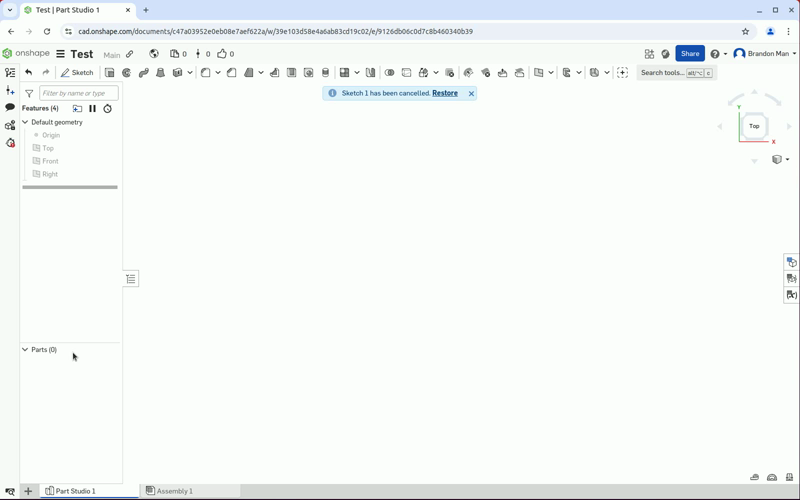
key(y)
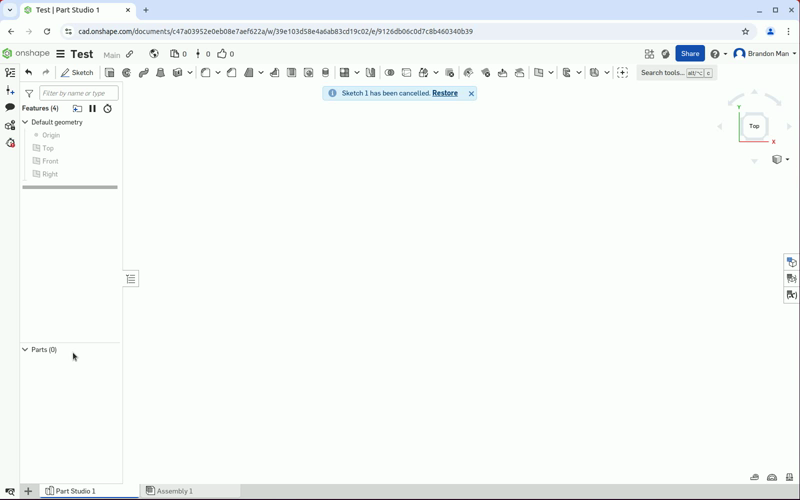
key(shift+p)
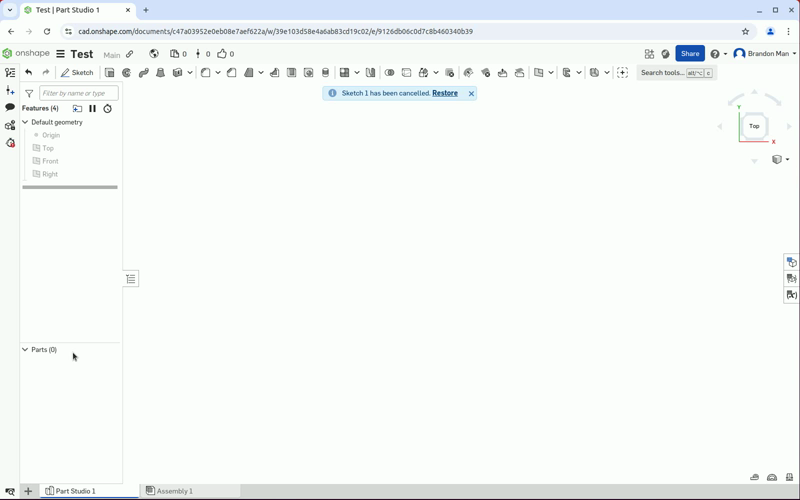
key(space)
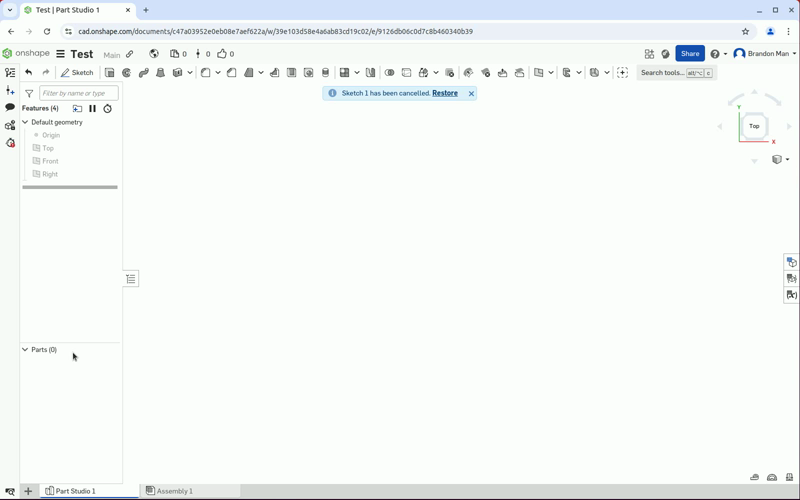
key_down(shift)
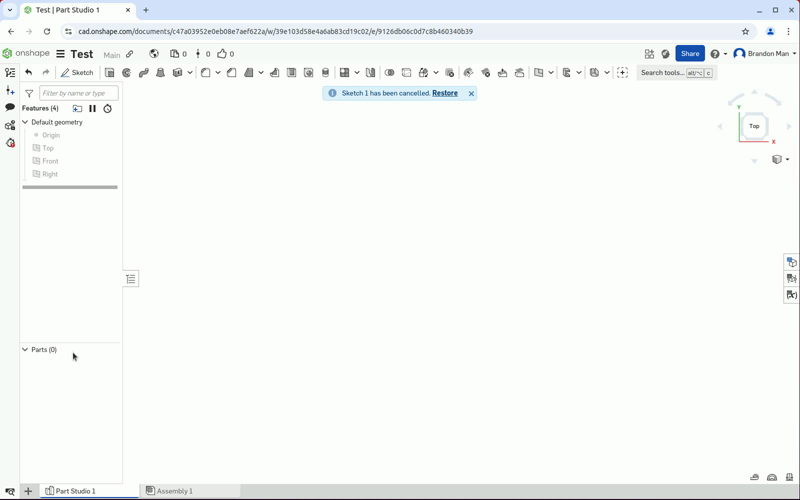
key(up)
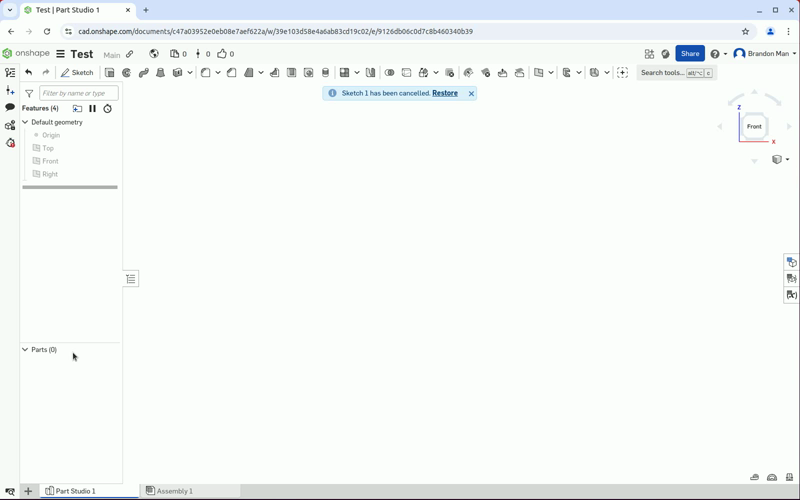
key_up(shift)
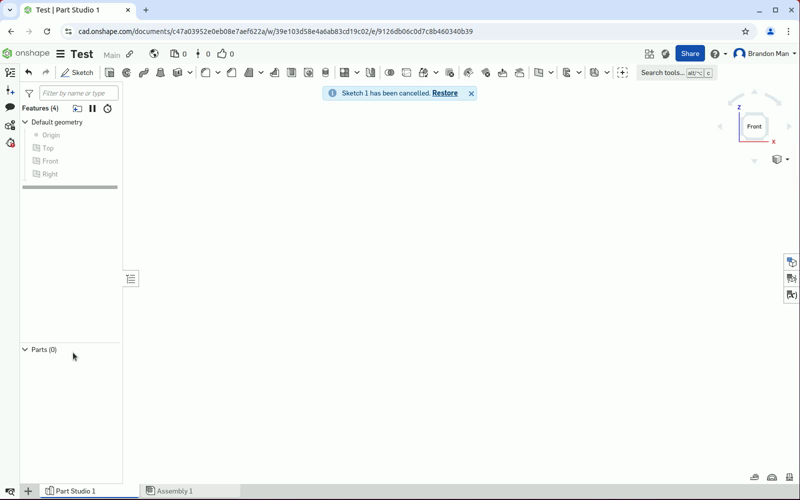
key(space)
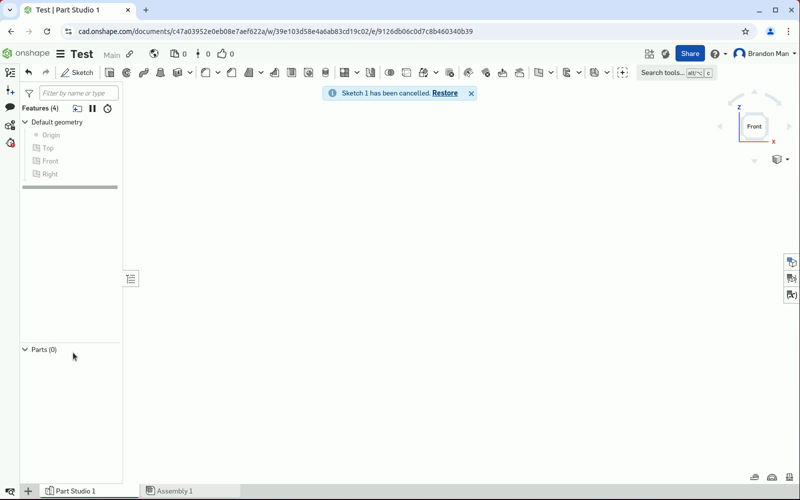
key_down(shift)
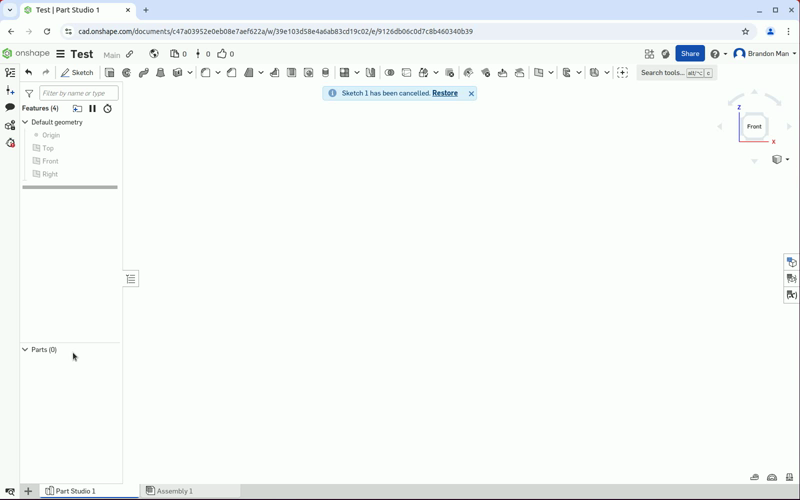
key(left)
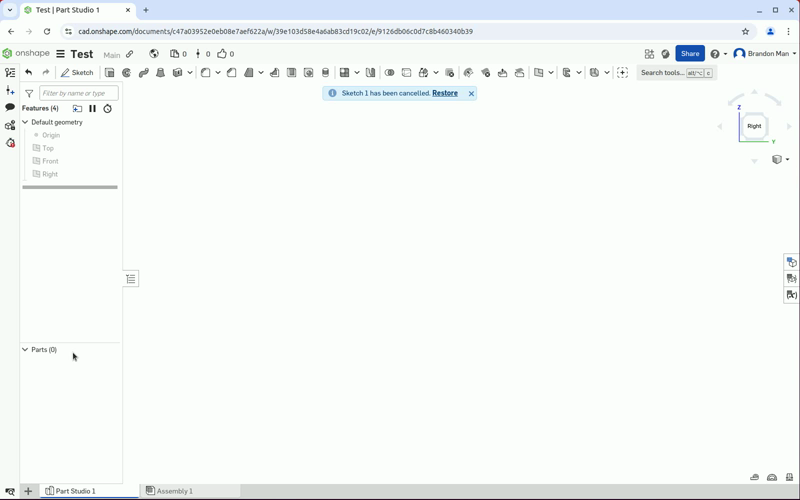
key_up(shift)
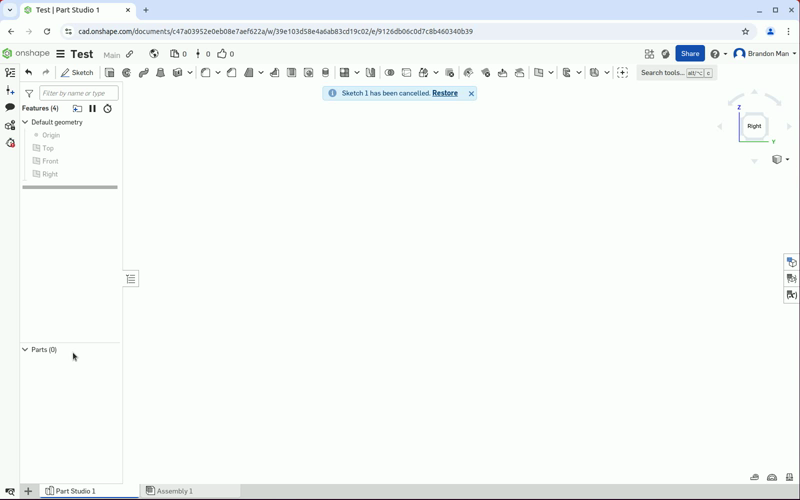
mouse_move(73, 352)
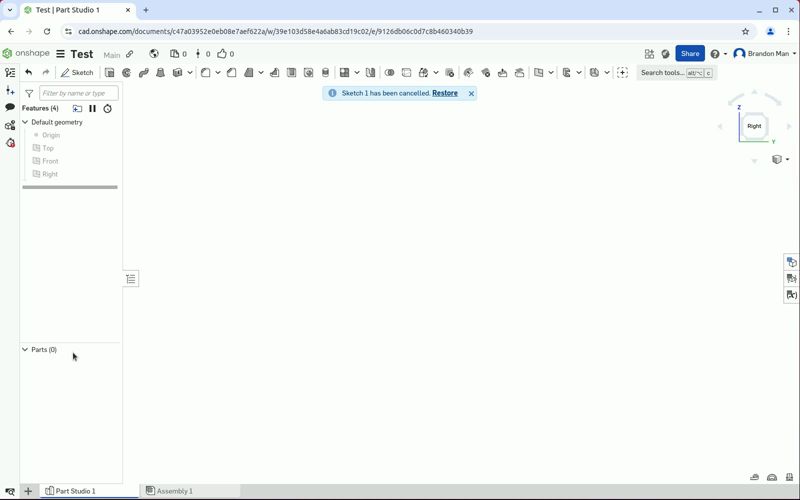
key(shift+y)
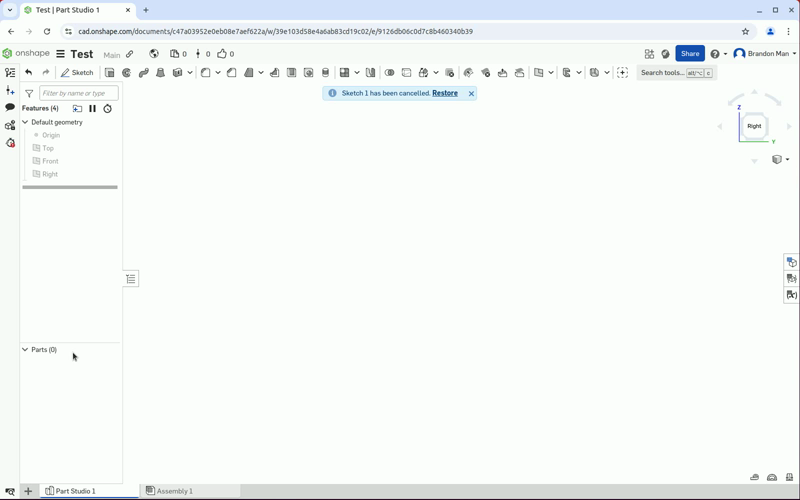
key(shift+s)
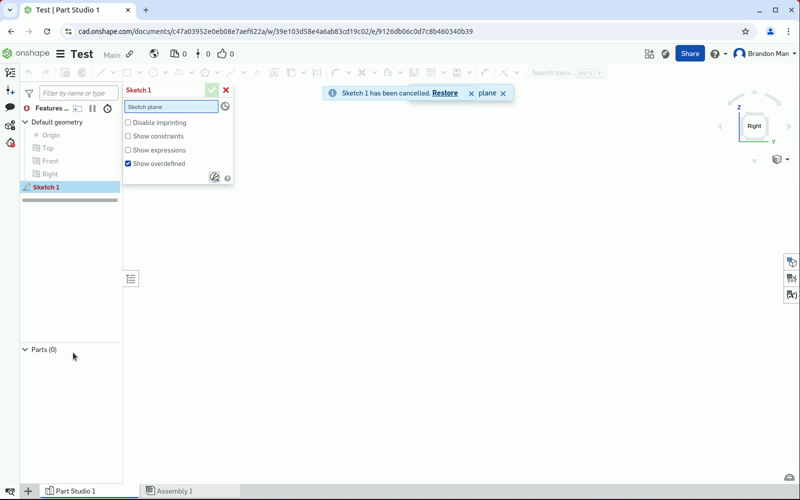
mouse_move(73, 176)
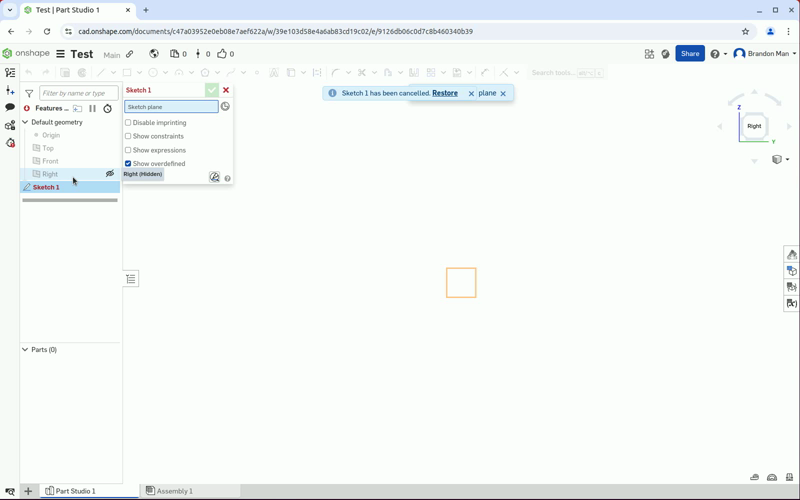
click(73, 176)
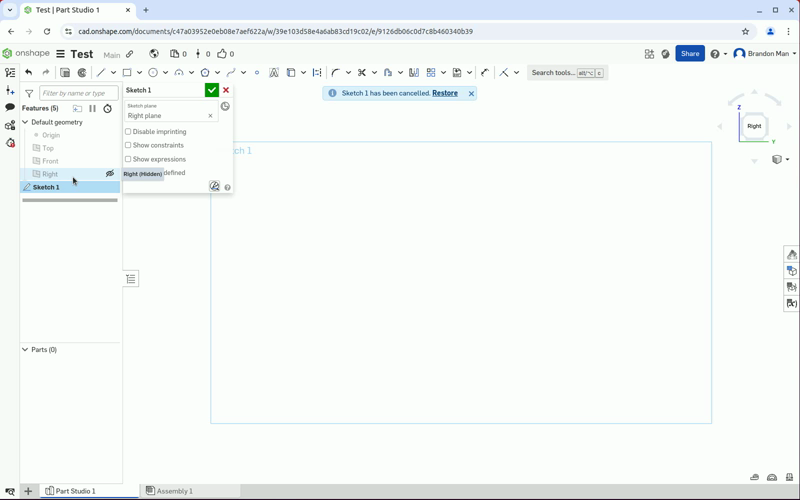
mouse_move(73, 352)
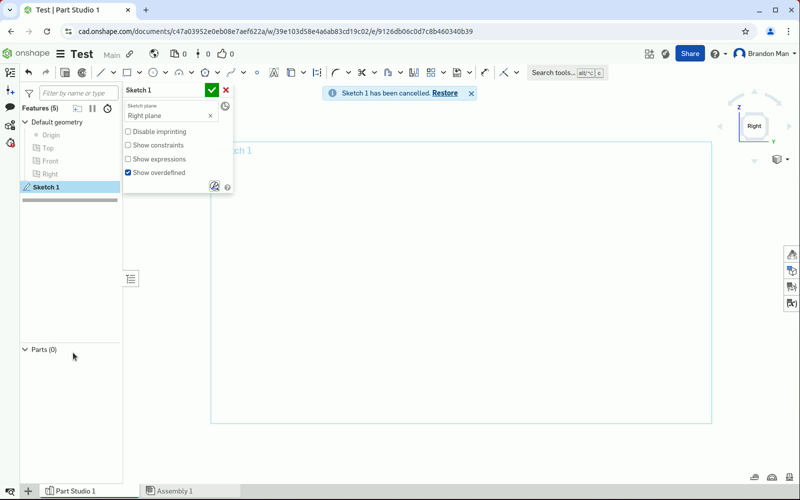
key(y)
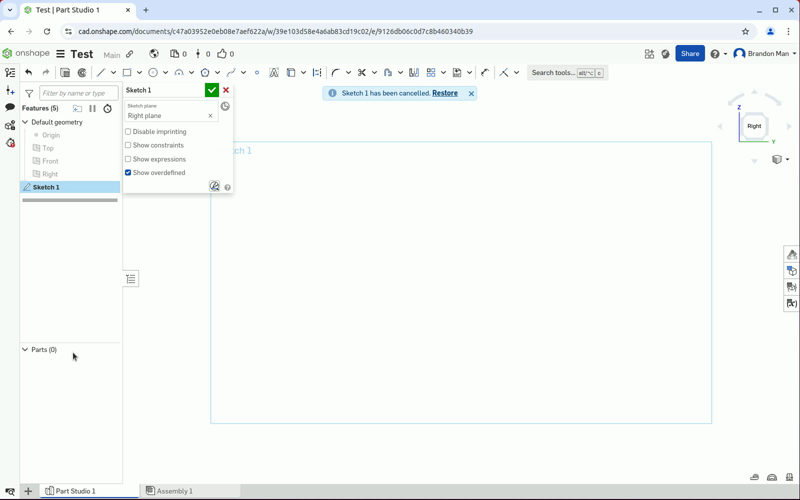
key(l)
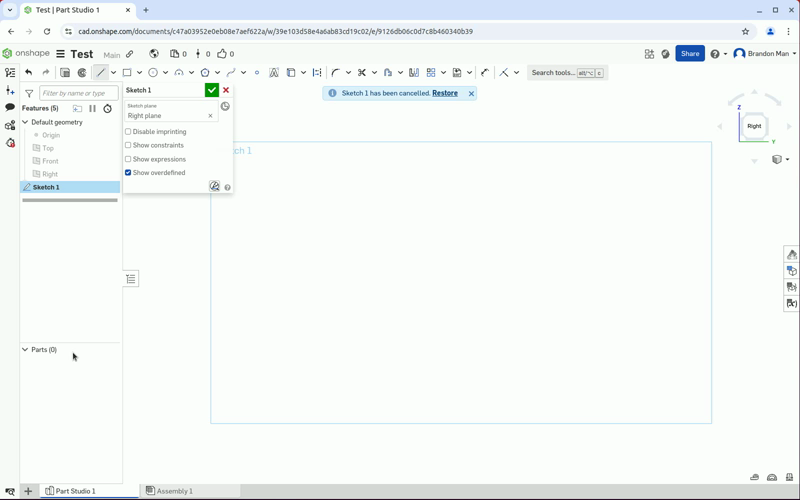
key_down(shift)
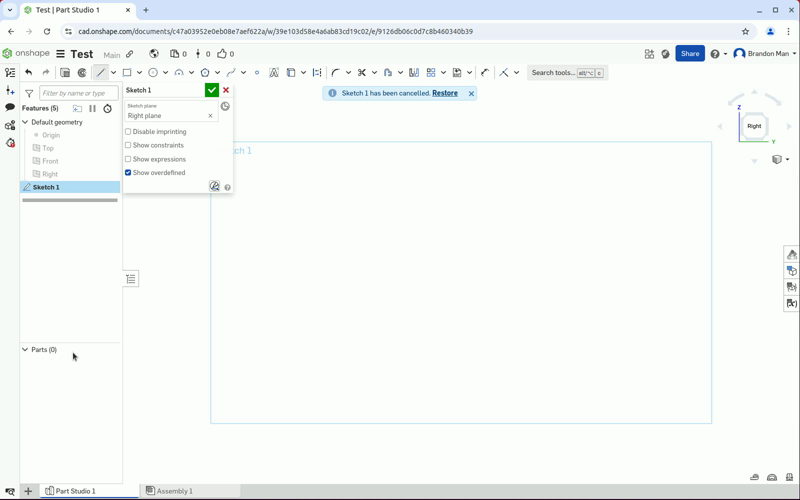
mouse_move(413, 239)
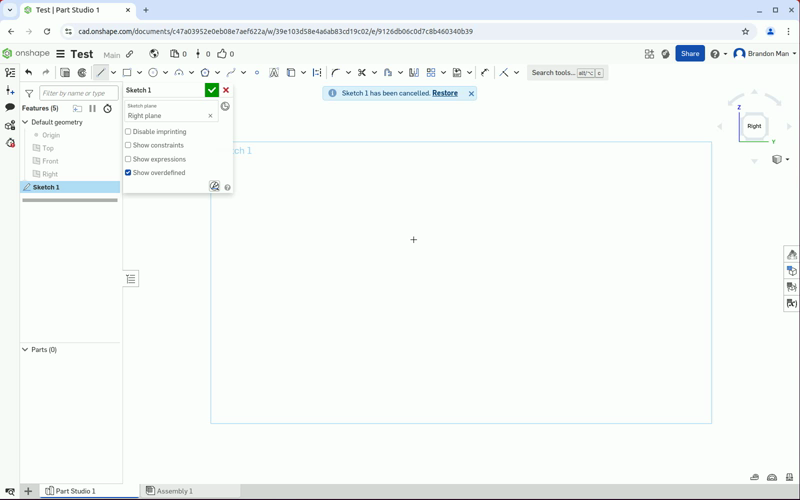
click(413, 239)
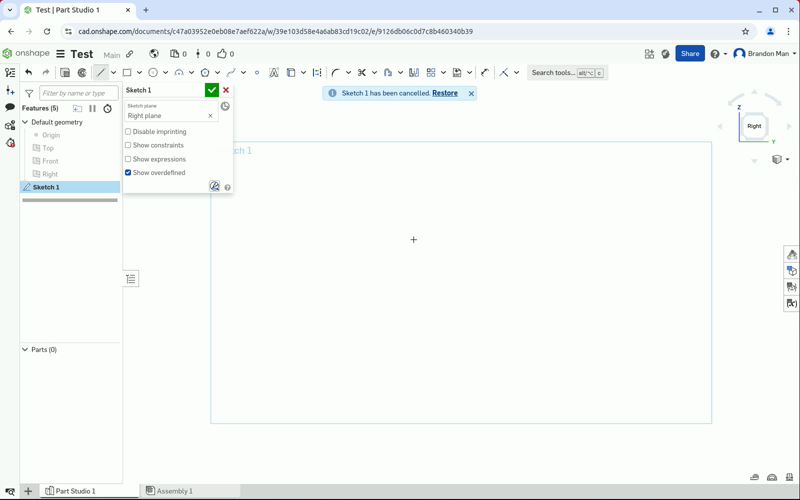
key_up(shift)
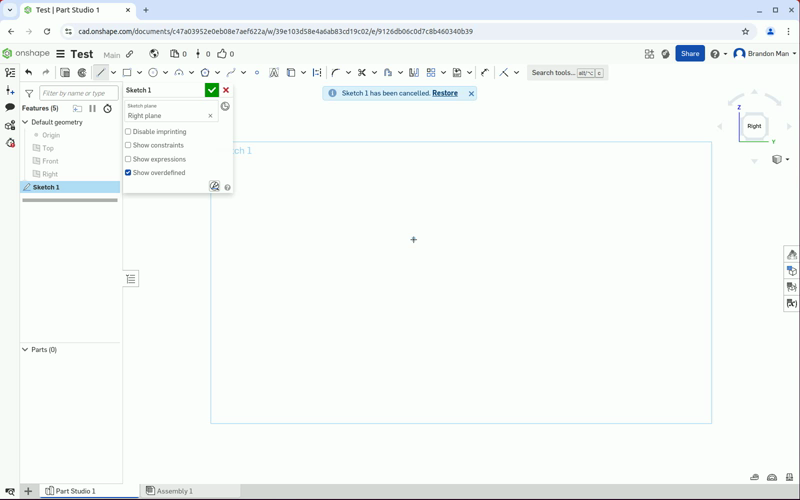
key_down(shift)
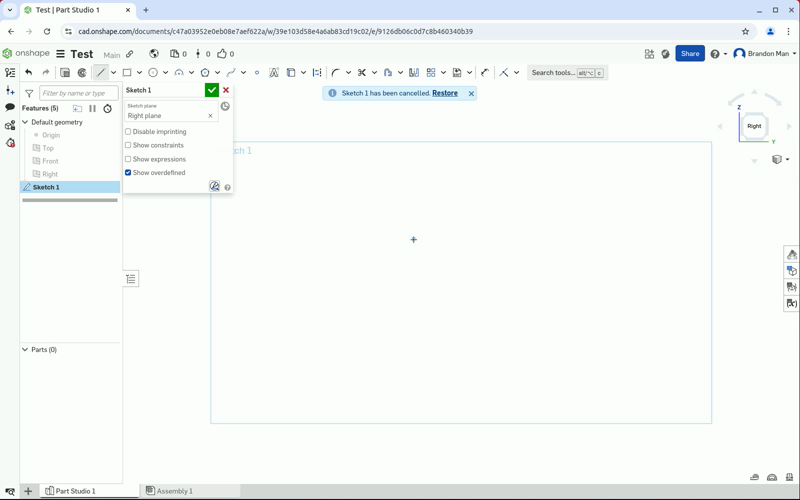
mouse_move(444, 239)
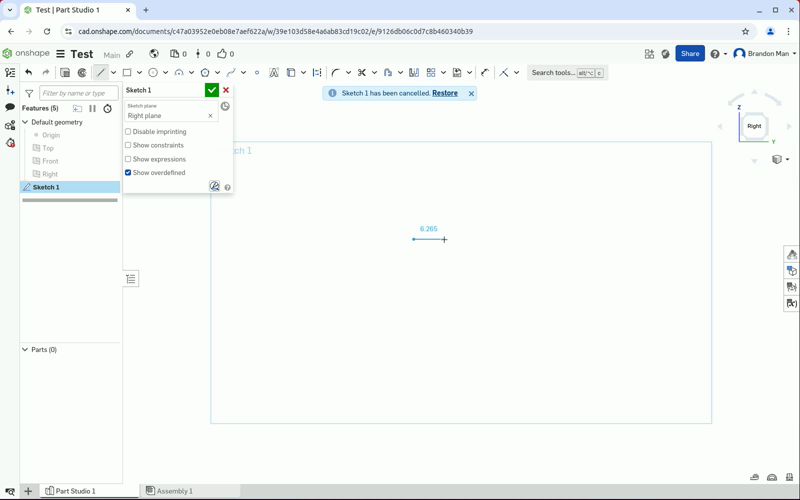
mouse_move(470, 239)
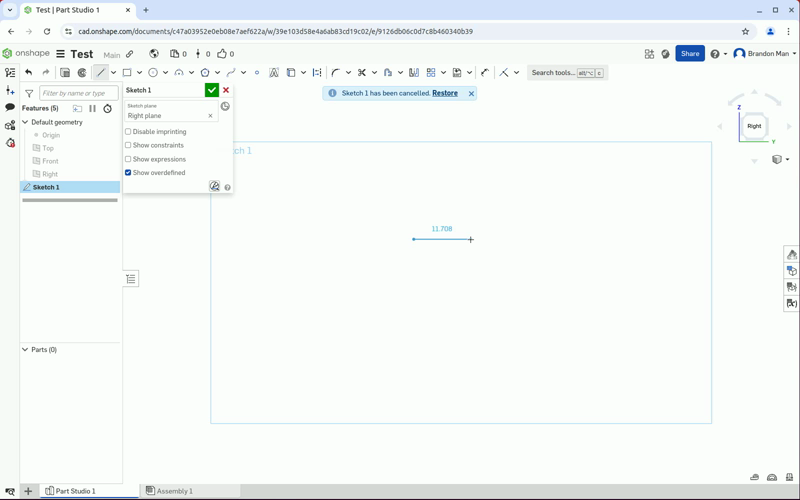
click(470, 239)
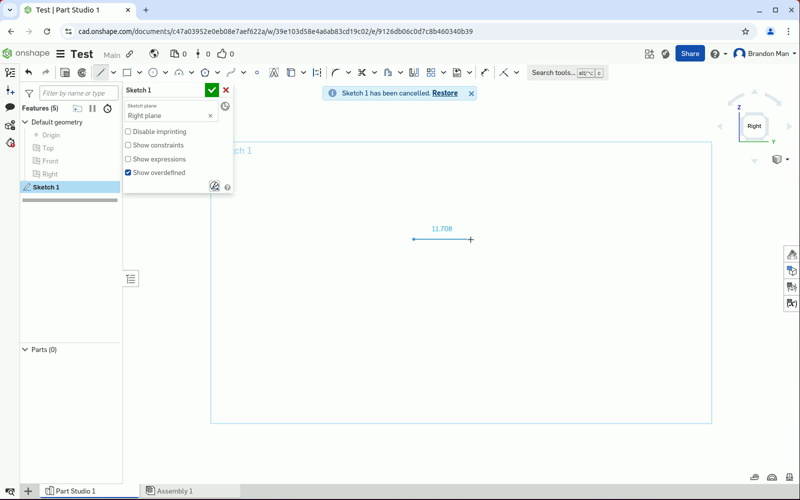
key_up(shift)
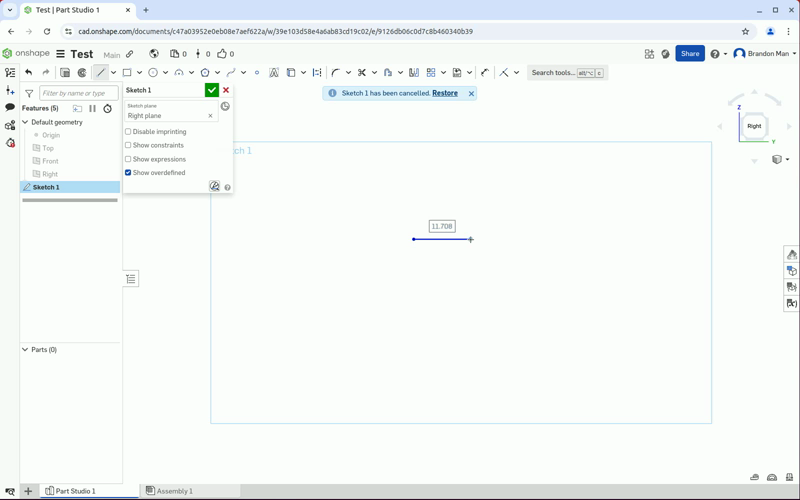
key_down(shift)
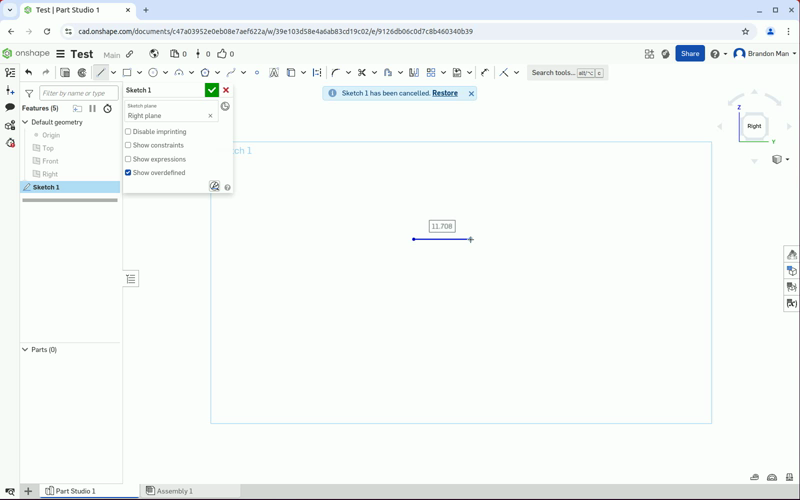
mouse_move(500, 239)
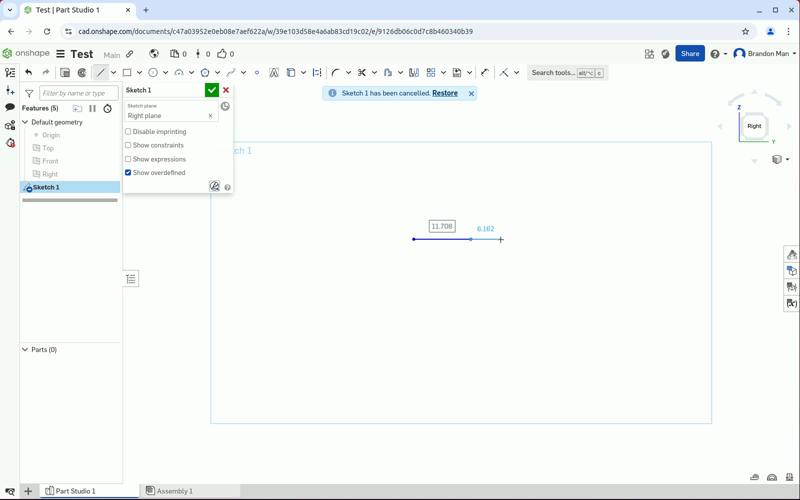
mouse_move(470, 201)
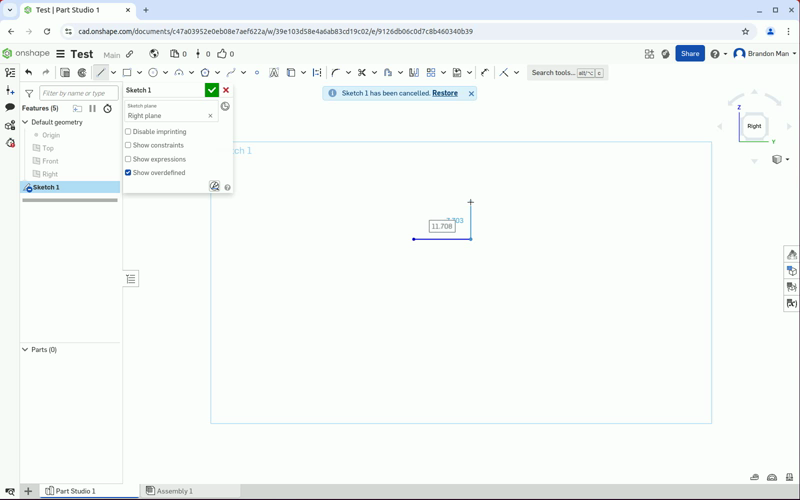
click(470, 201)
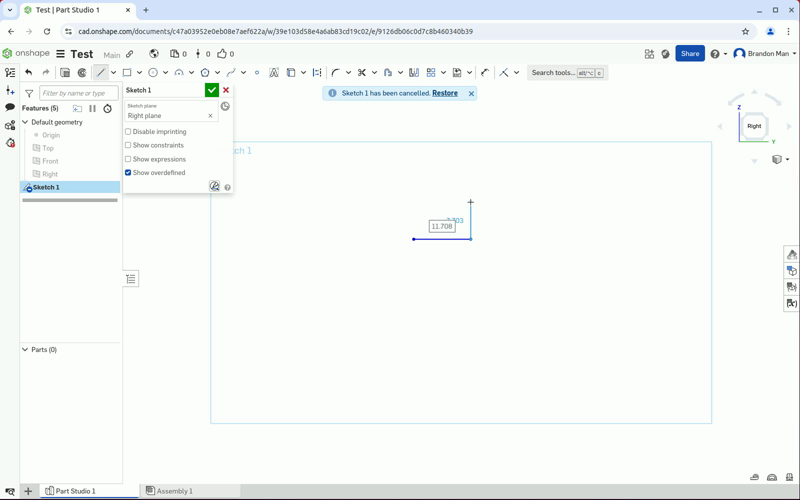
key_up(shift)
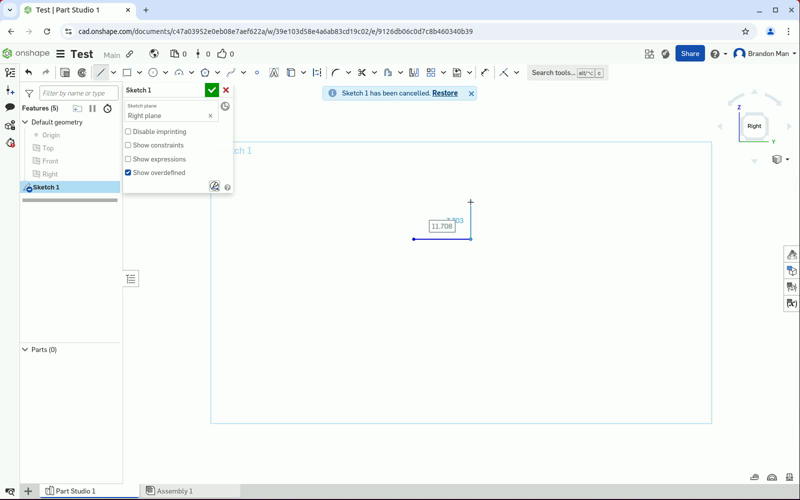
key_down(shift)
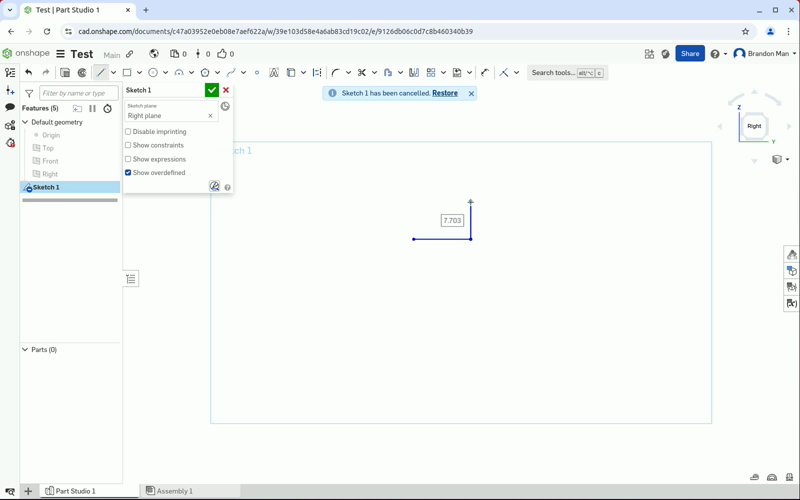
mouse_move(500, 201)
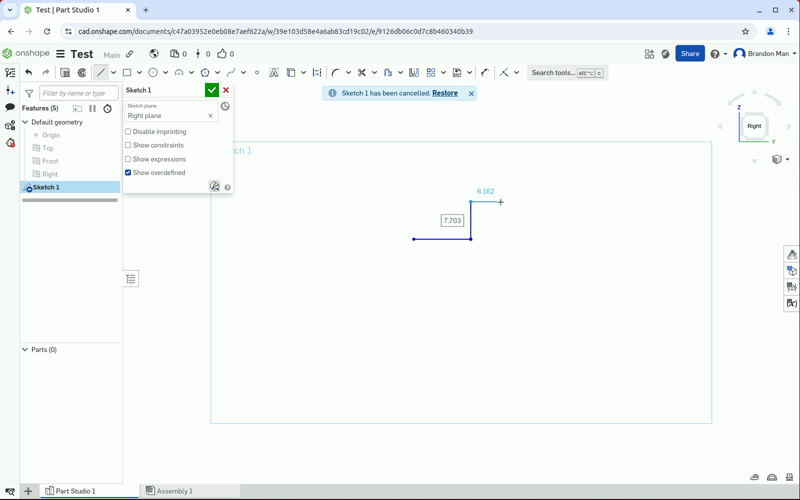
mouse_move(433, 201)
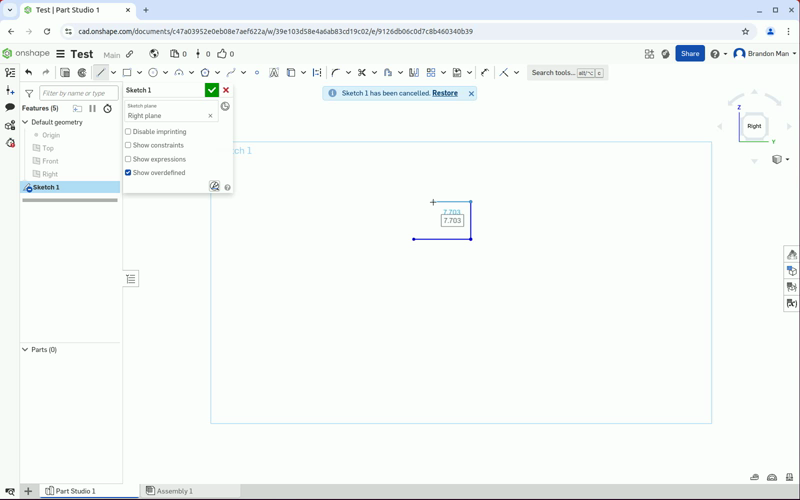
click(433, 201)
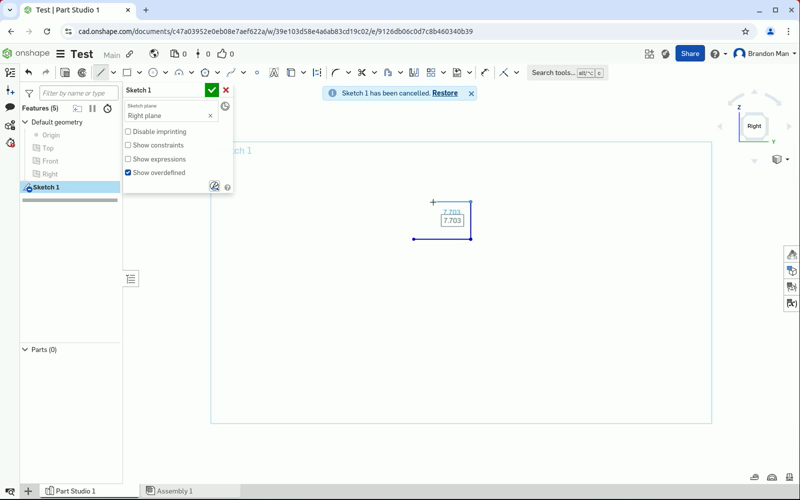
key_up(shift)
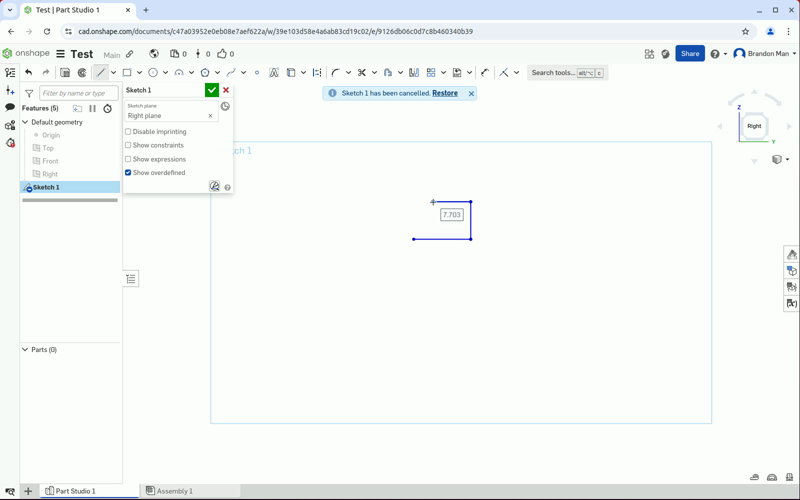
key_down(shift)
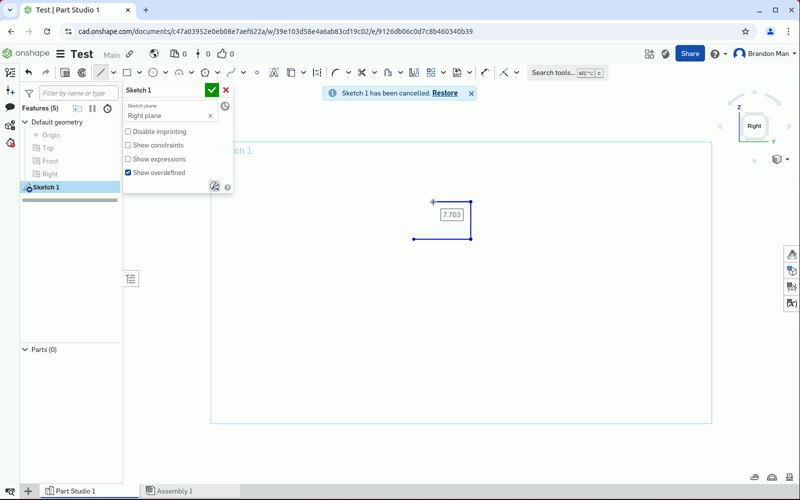
mouse_move(463, 201)
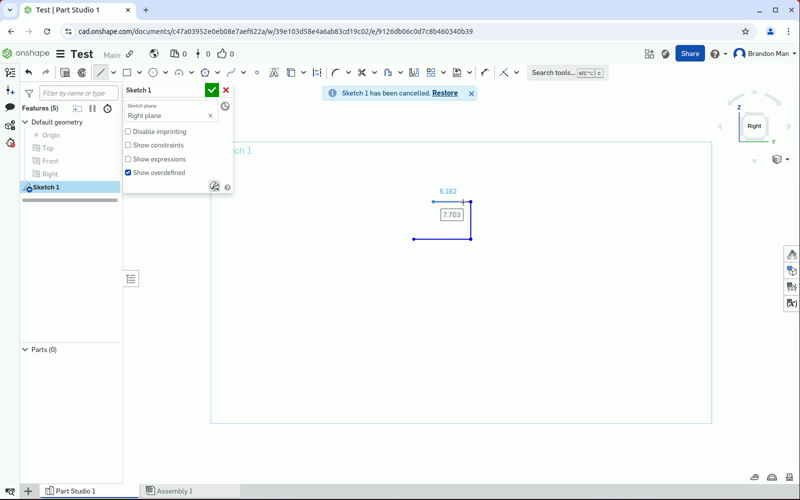
mouse_move(413, 220)
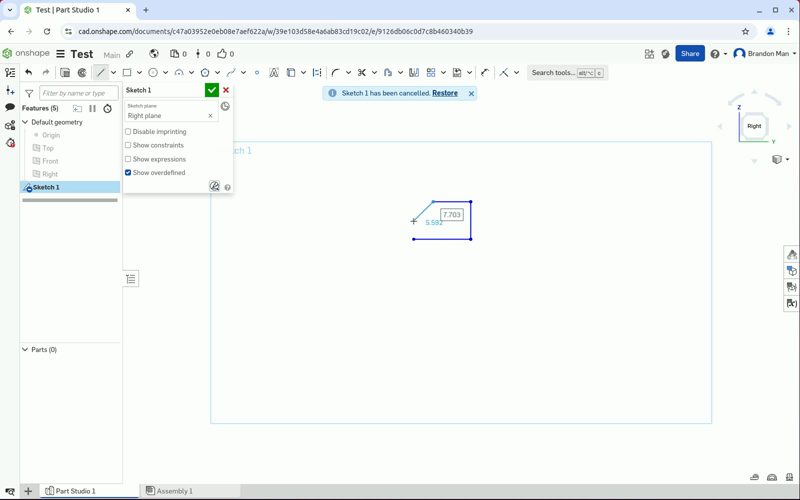
click(413, 220)
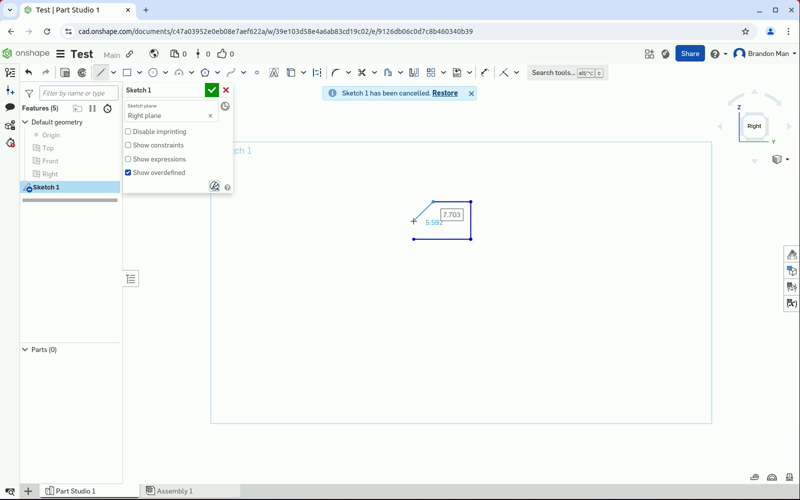
key_up(shift)
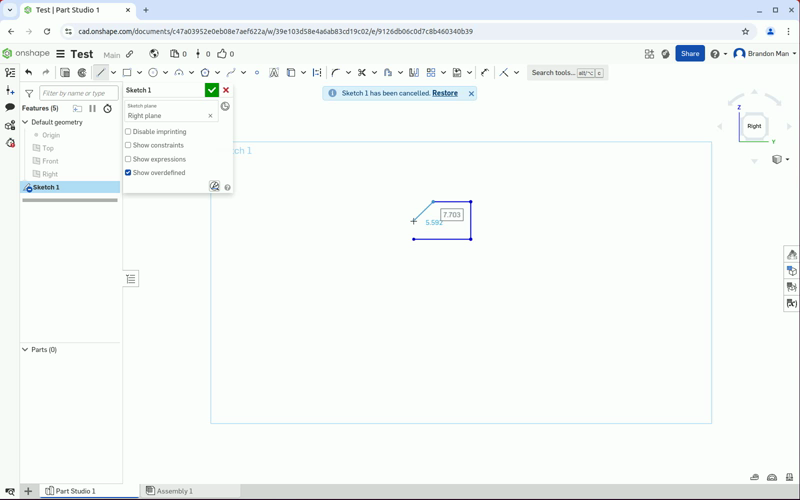
mouse_move(444, 220)
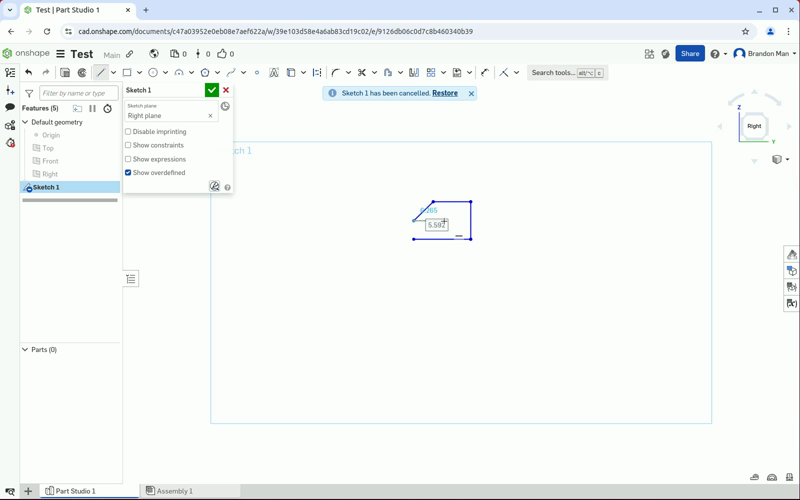
key_down(shift)
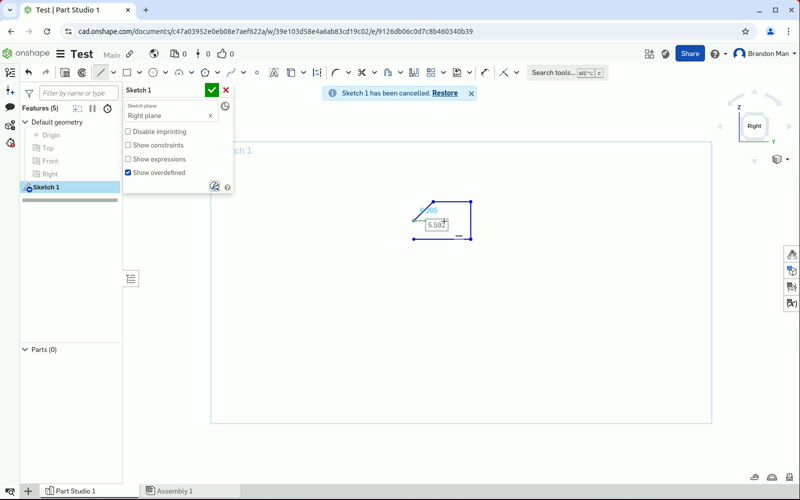
mouse_move(413, 239)
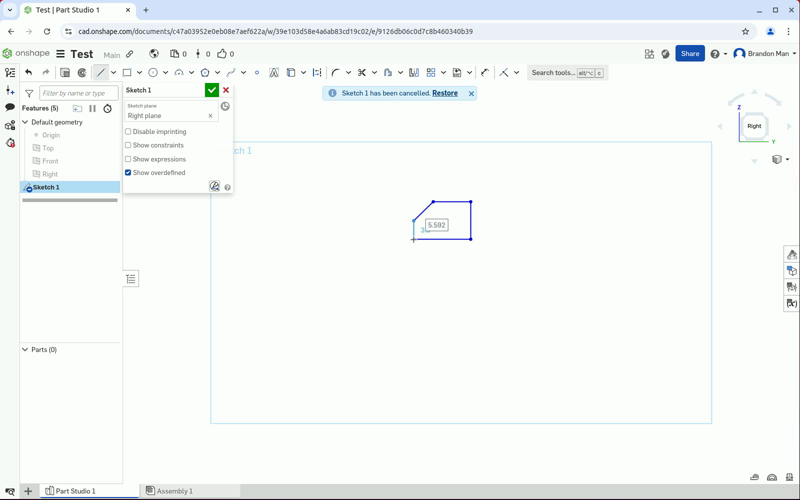
key_up(shift)
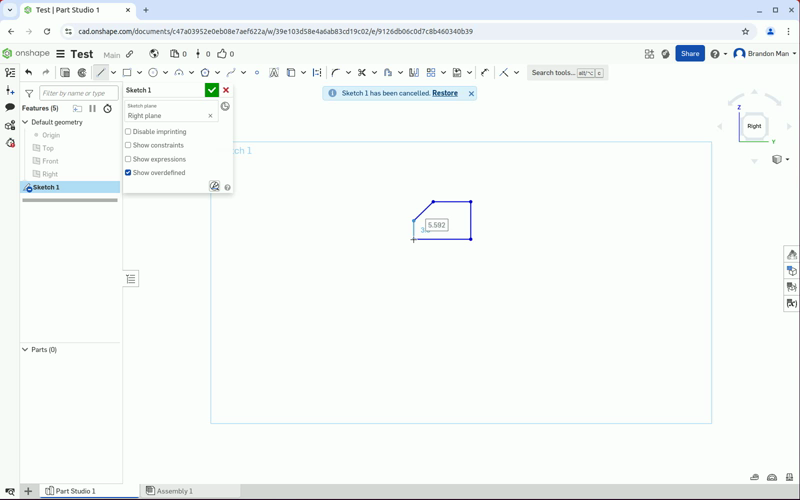
click(413, 239)
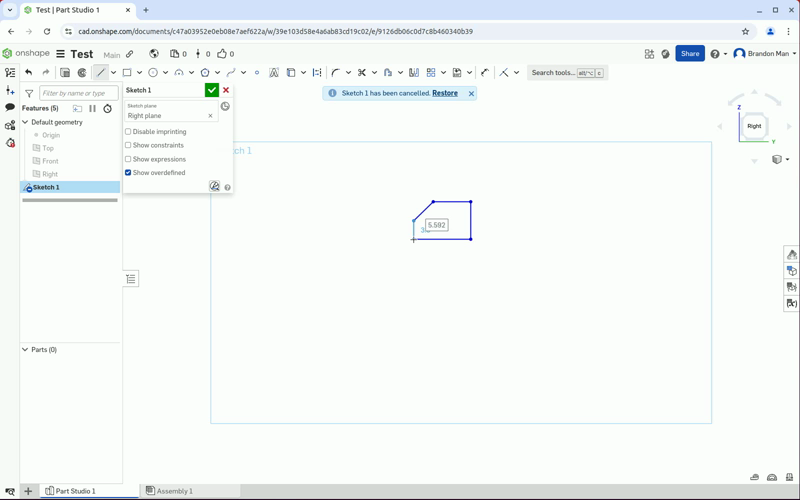
key(esc)
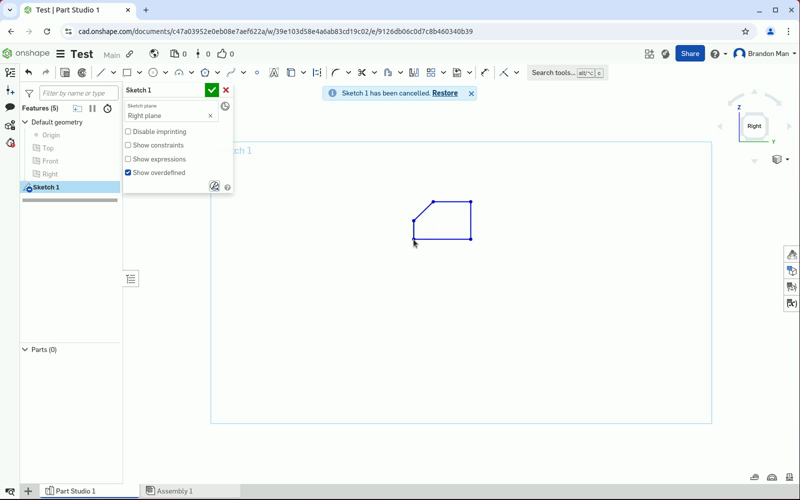
mouse_move(423, 220)
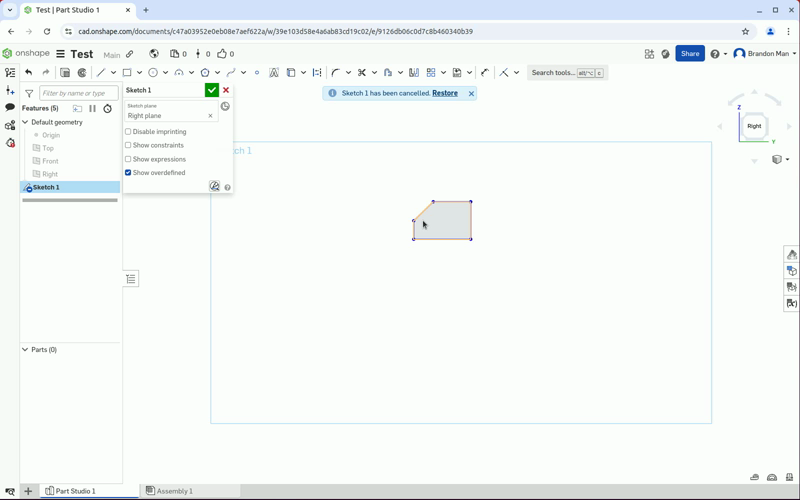
click(423, 220)
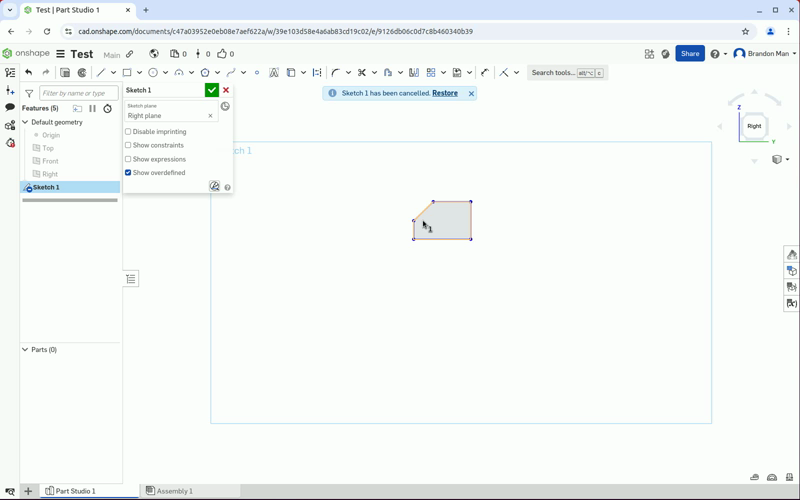
mouse_move(73, 352)
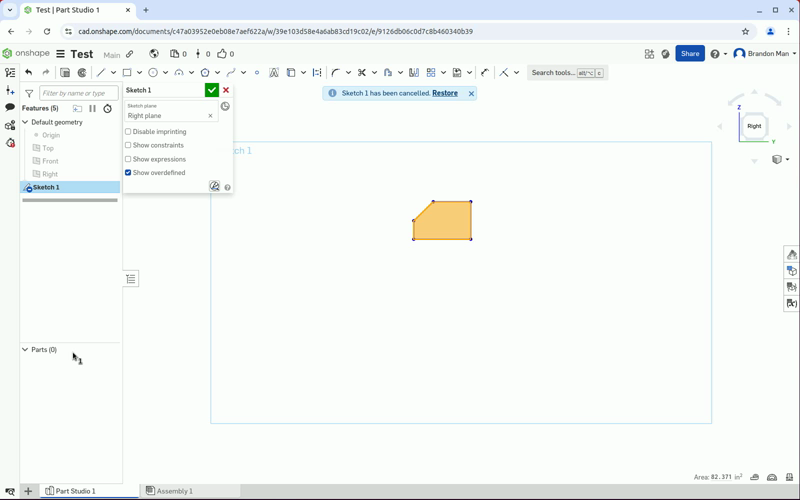
key(shift+y)
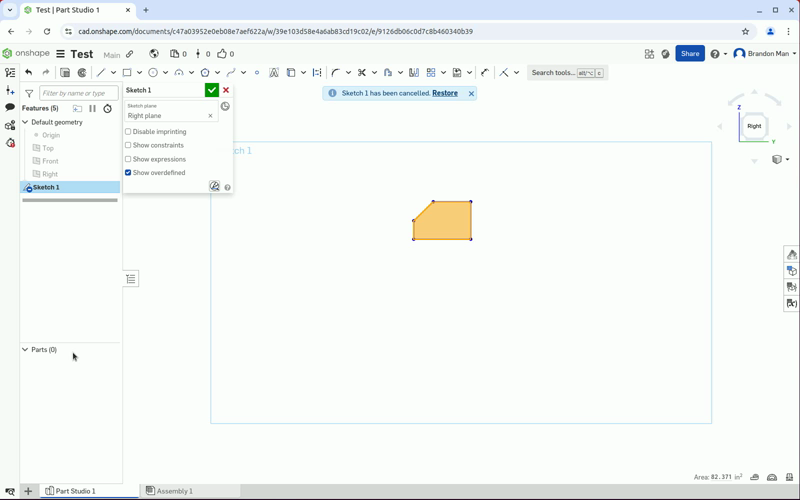
key(shift+e)
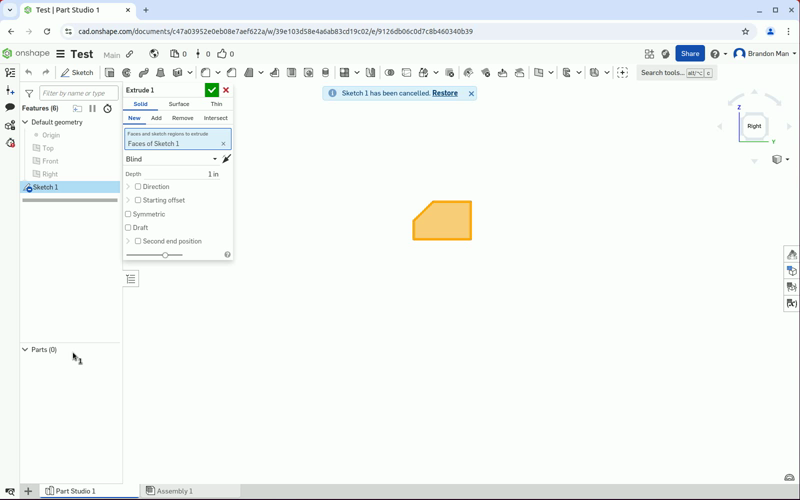
mouse_move(143, 106)
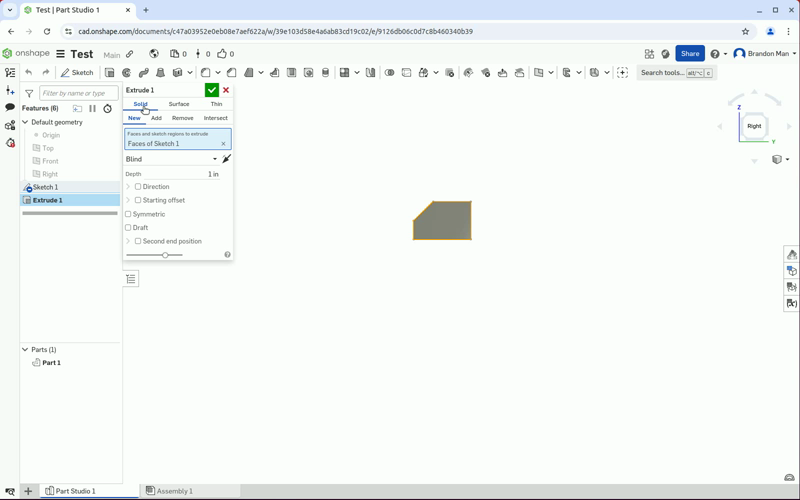
click(143, 106)
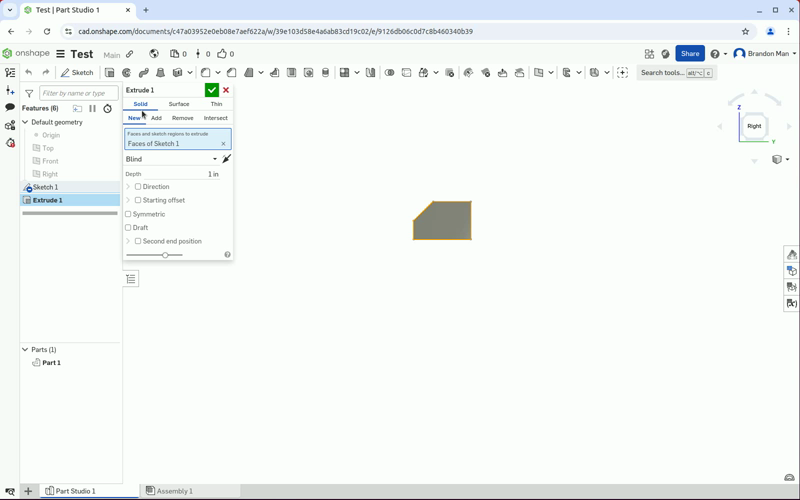
mouse_move(137, 120)
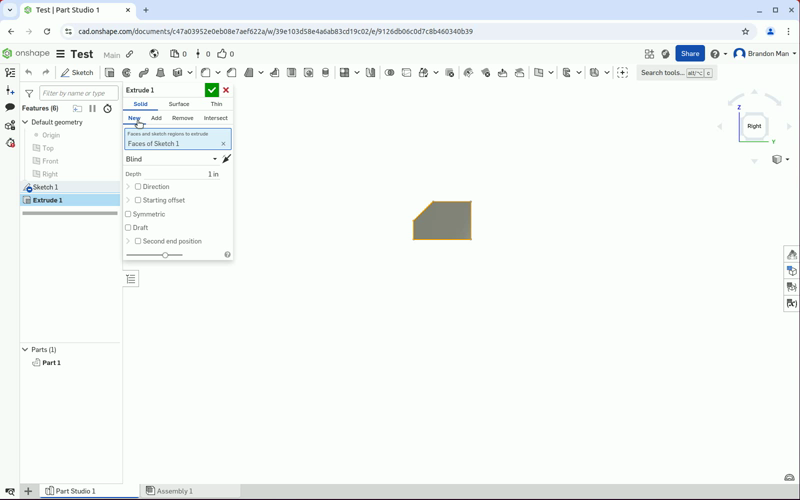
click(137, 120)
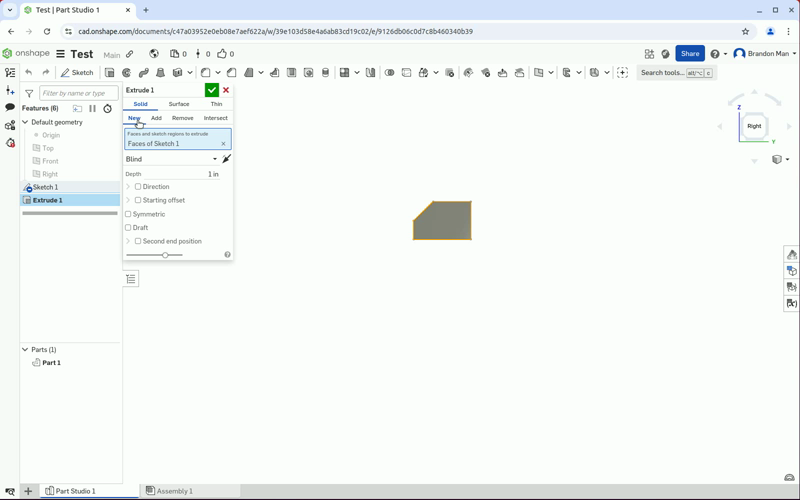
key(tab, 4)
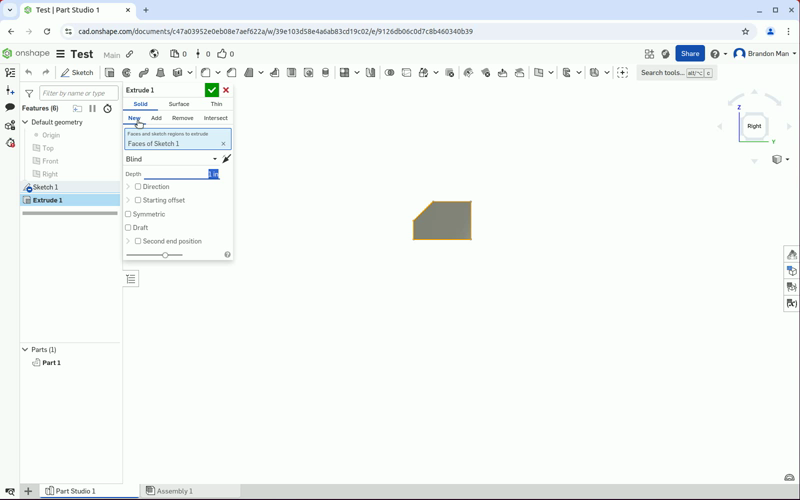
text(23.108)
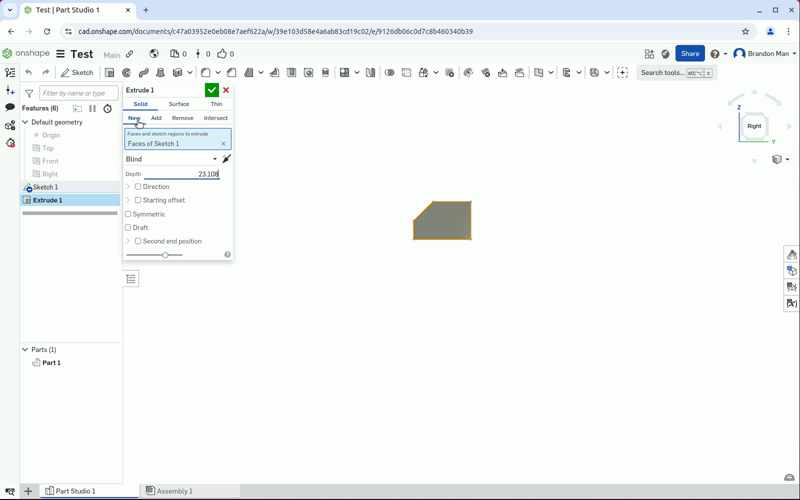
key(enter)
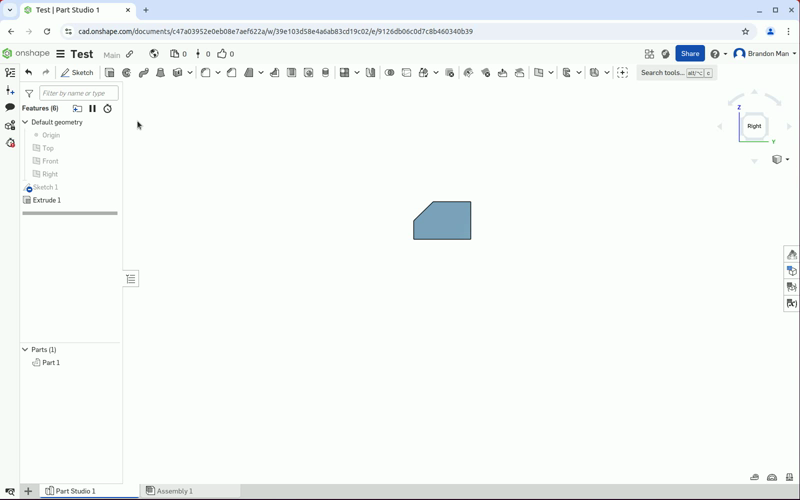
key(shift+h)
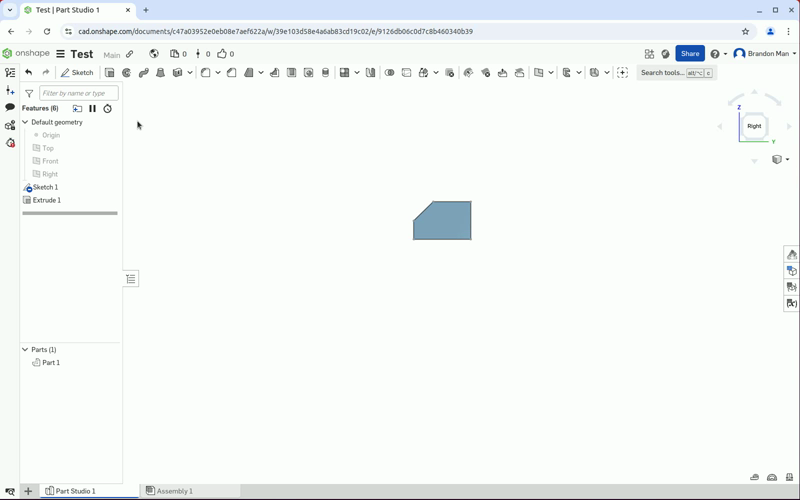
key(shift+h)
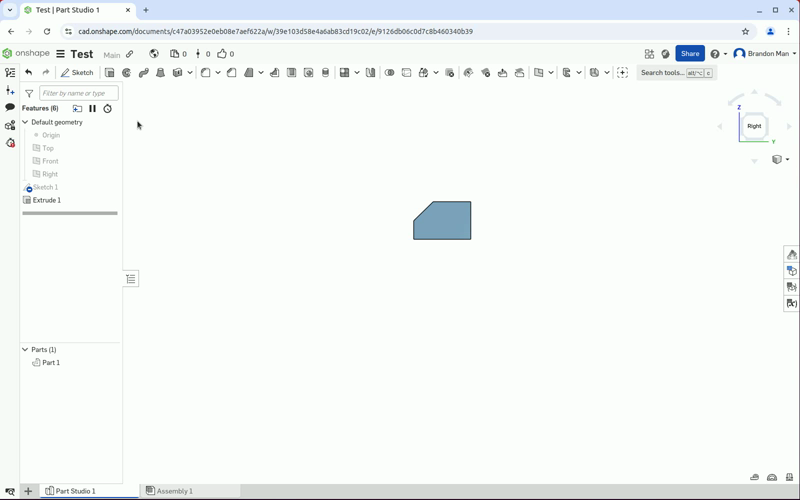
mouse_move(73, 189)
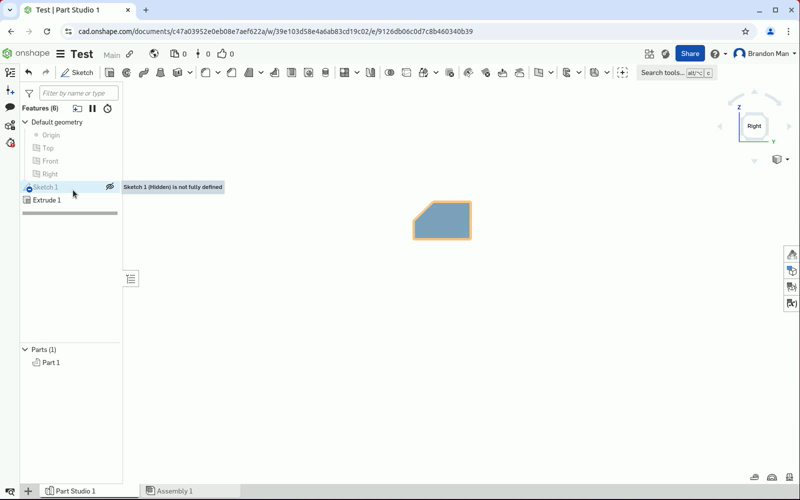
click(73, 189)
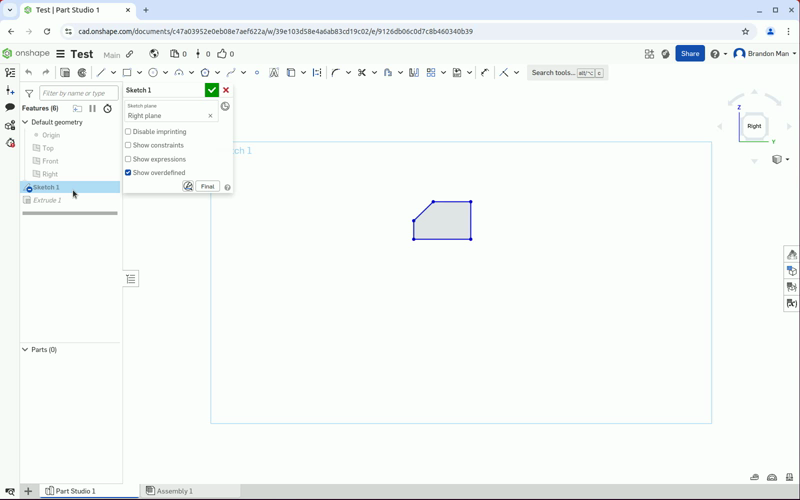
mouse_move(229, 92)
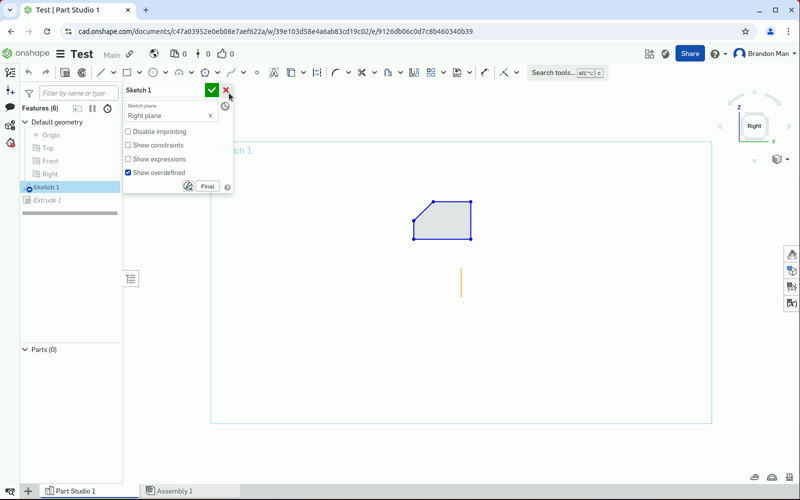
click(229, 92)
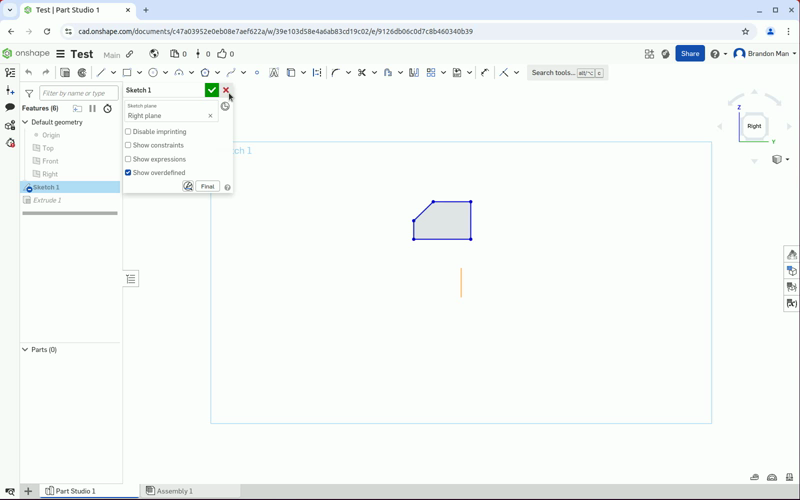
key(shift+s)
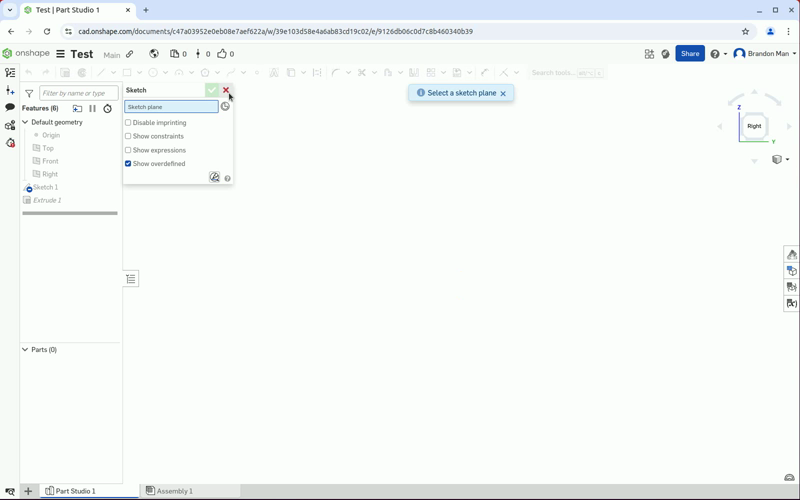
mouse_move(73, 176)
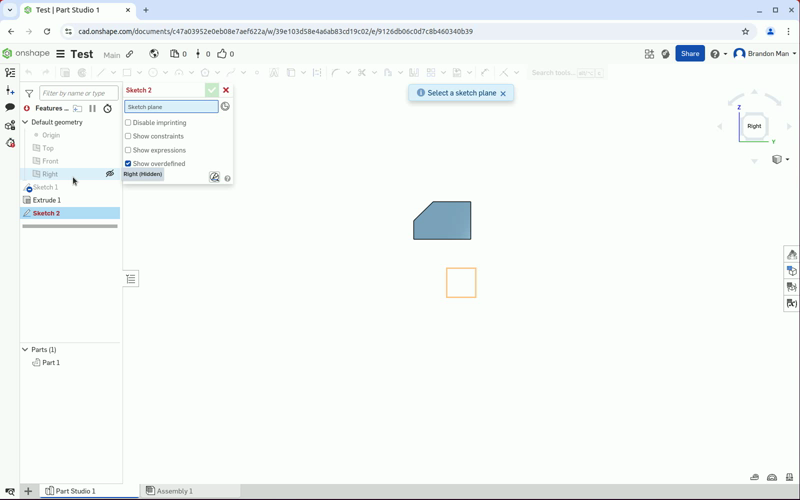
click(73, 176)
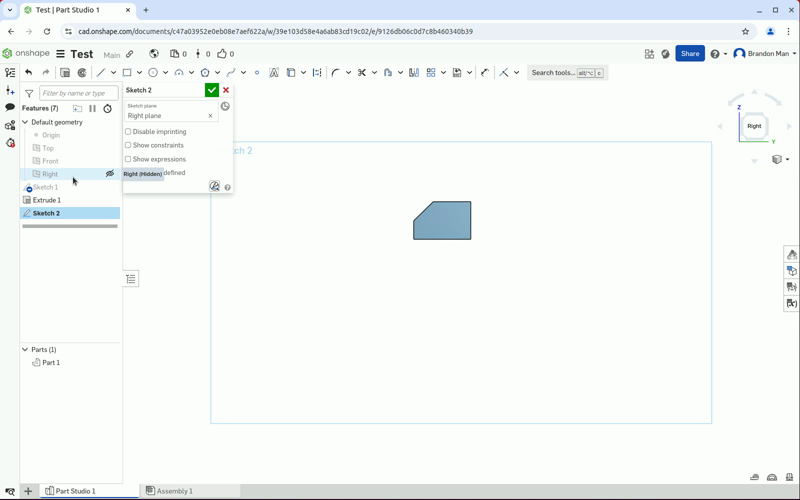
mouse_move(73, 352)
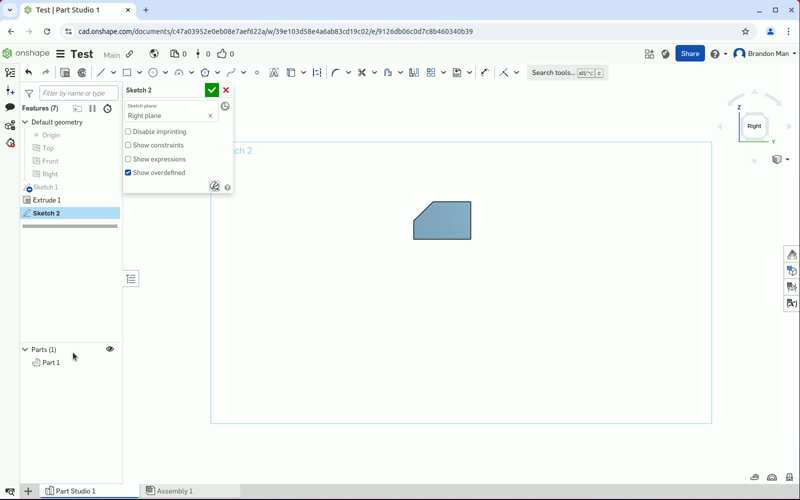
key(y)
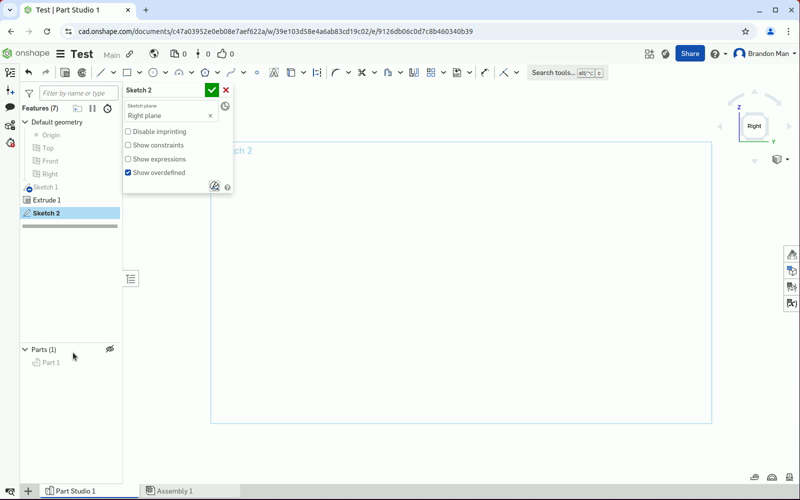
key(l)
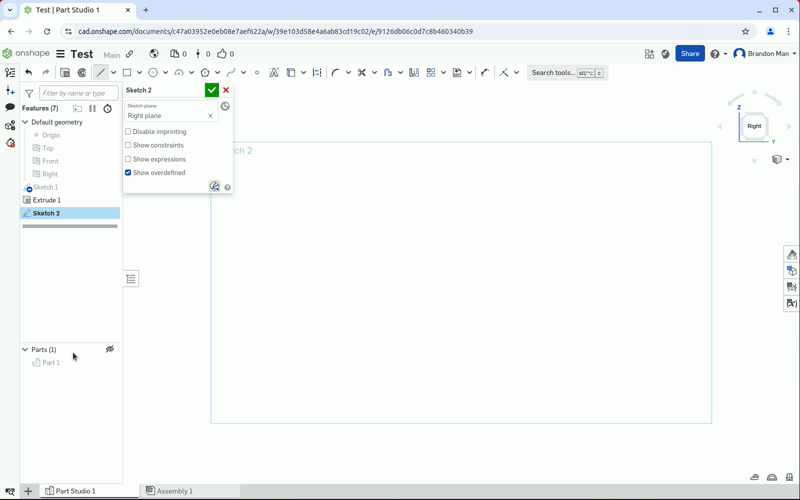
key_down(shift)
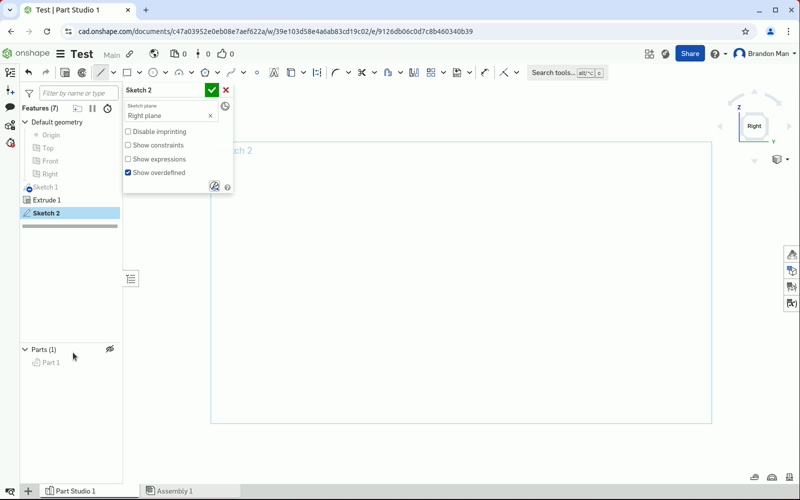
mouse_move(413, 220)
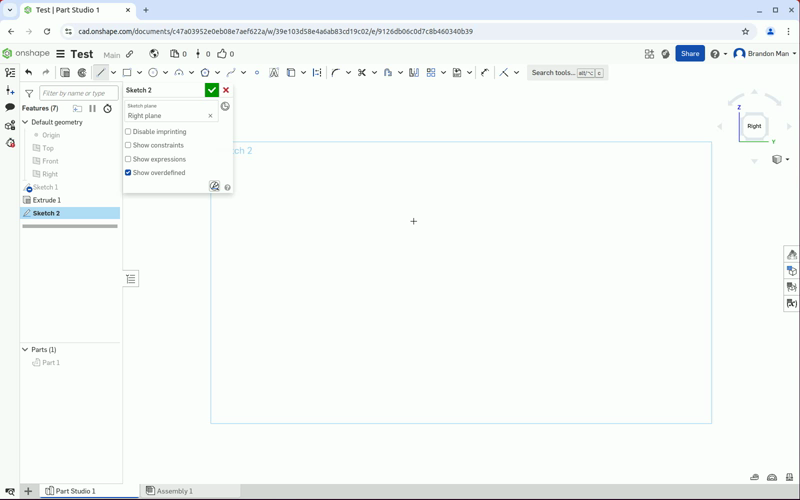
click(413, 220)
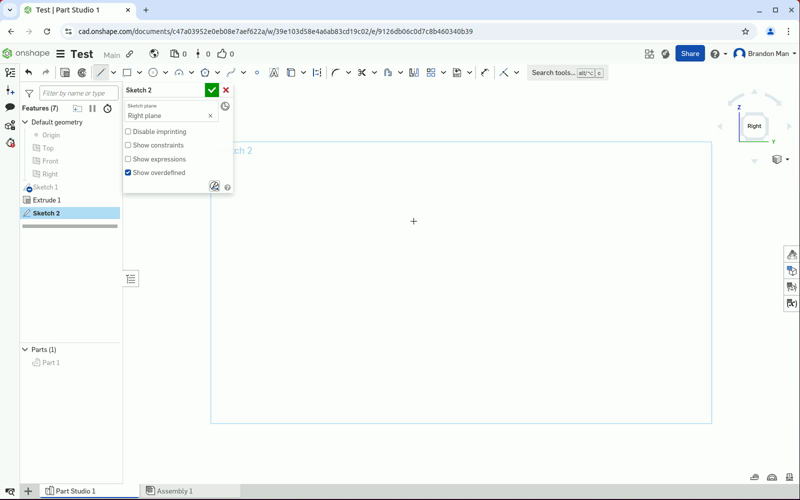
key_up(shift)
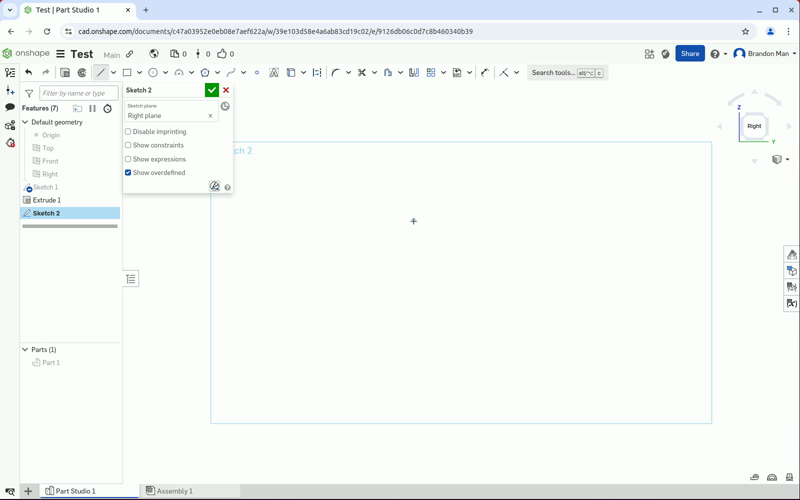
key_down(shift)
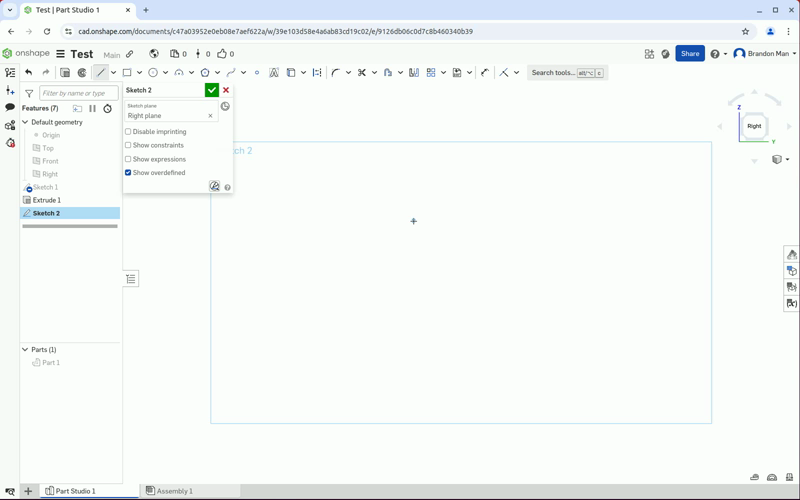
mouse_move(444, 220)
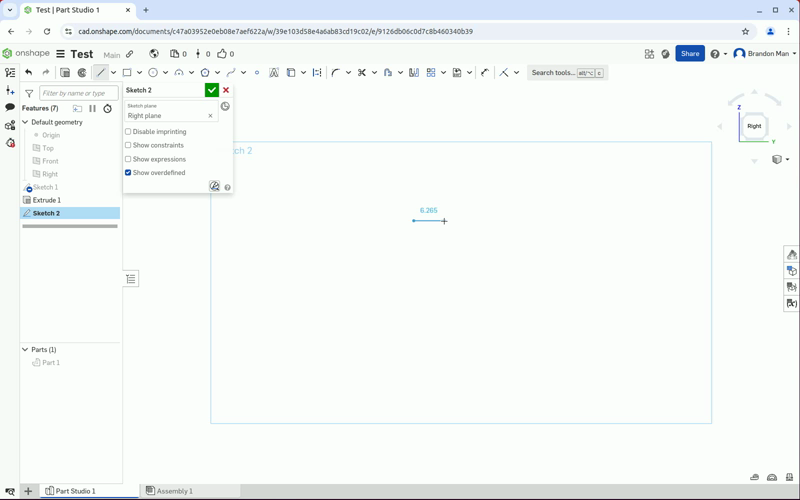
mouse_move(433, 201)
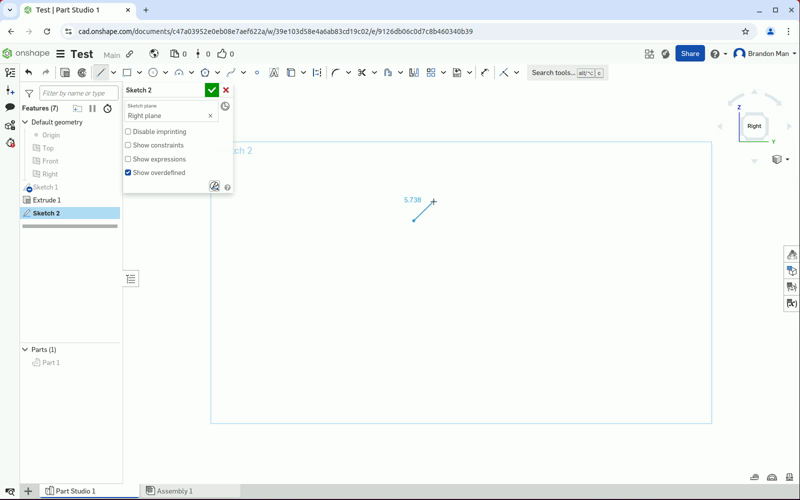
click(433, 201)
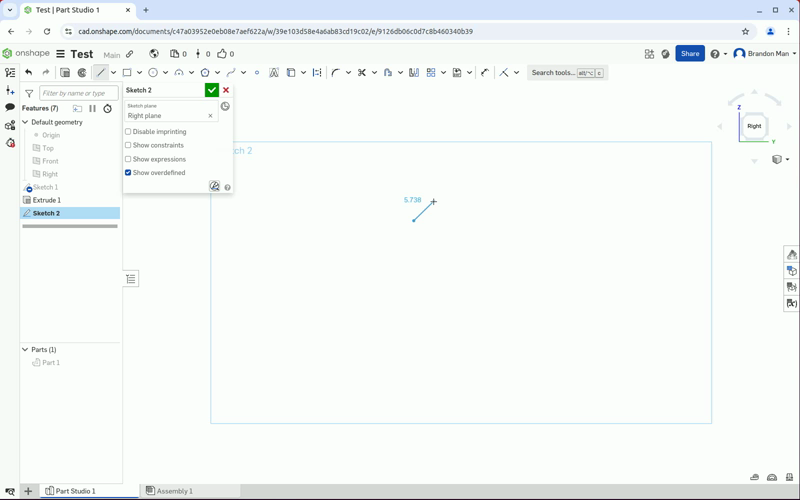
key_up(shift)
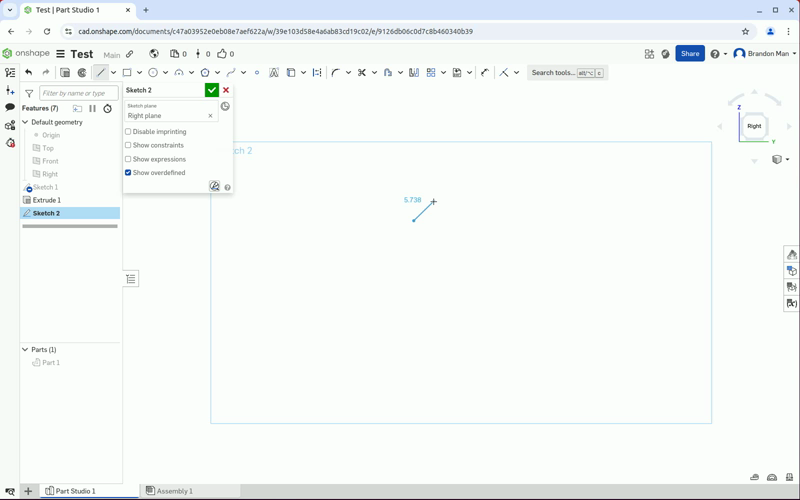
key_down(shift)
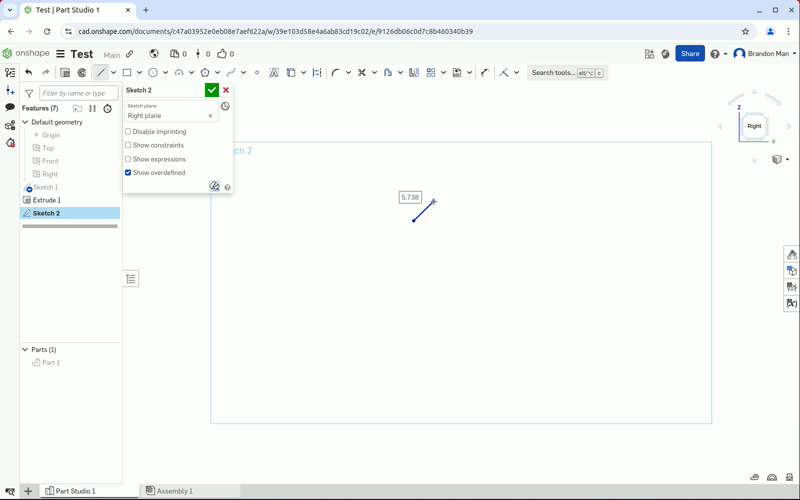
mouse_move(463, 201)
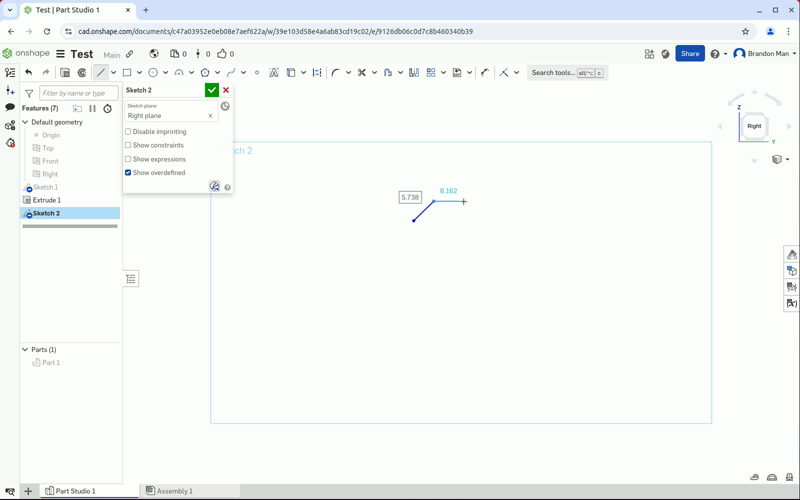
mouse_move(413, 201)
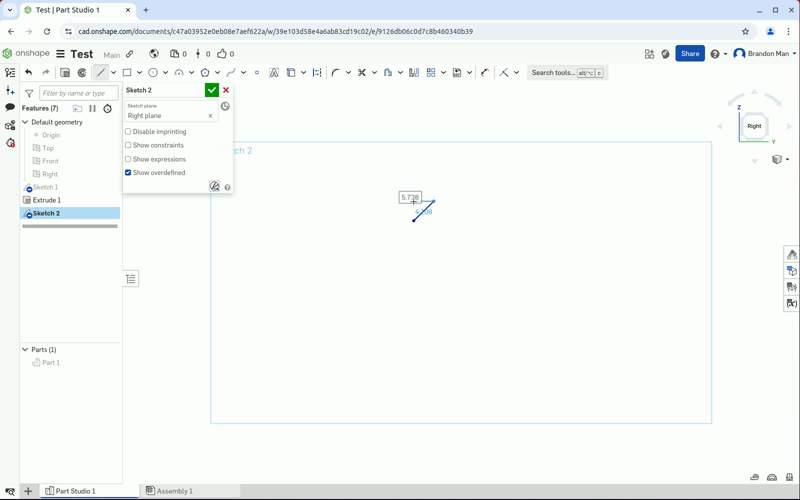
click(413, 201)
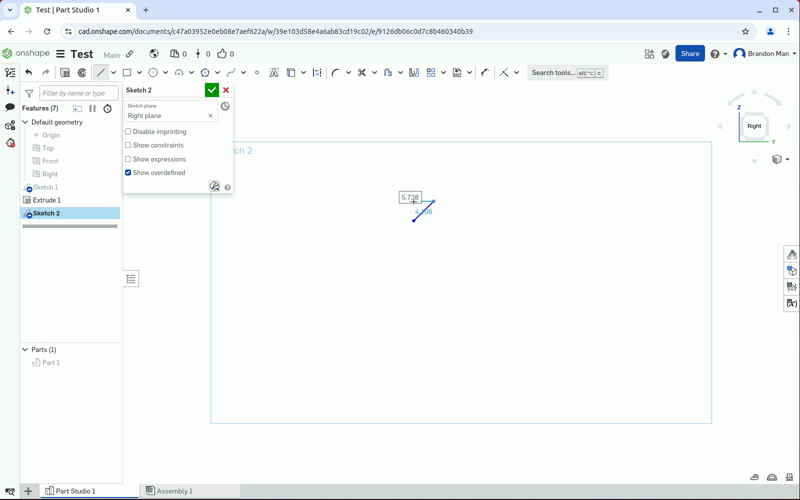
key_up(shift)
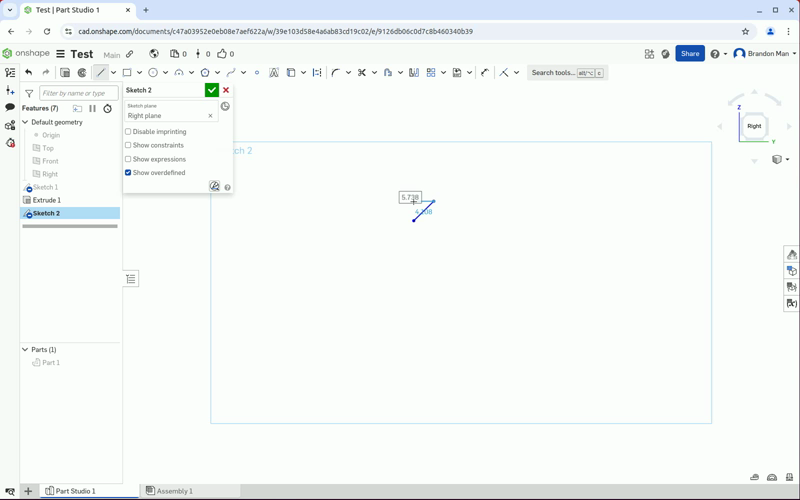
mouse_move(444, 201)
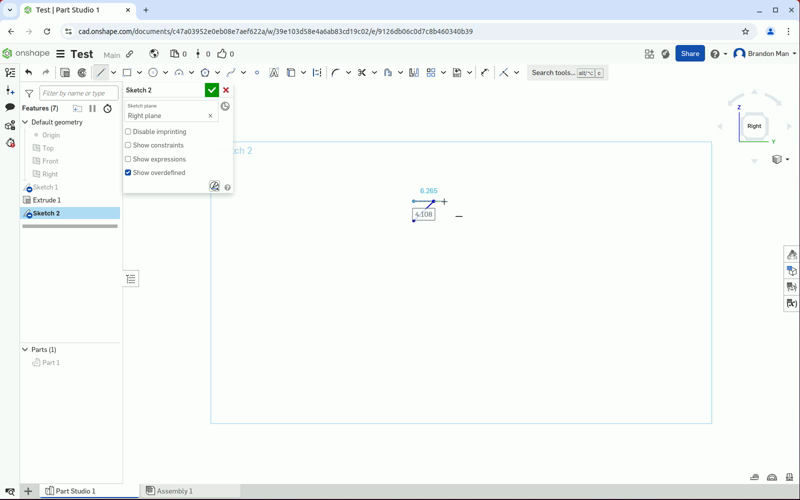
key_down(shift)
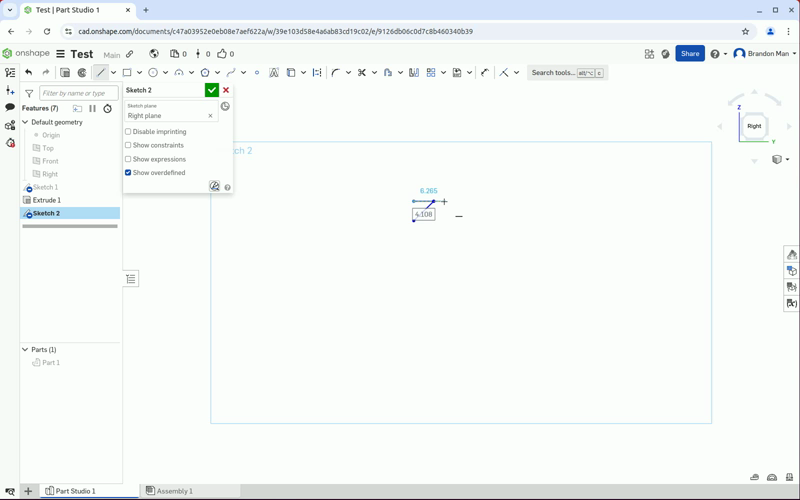
mouse_move(413, 220)
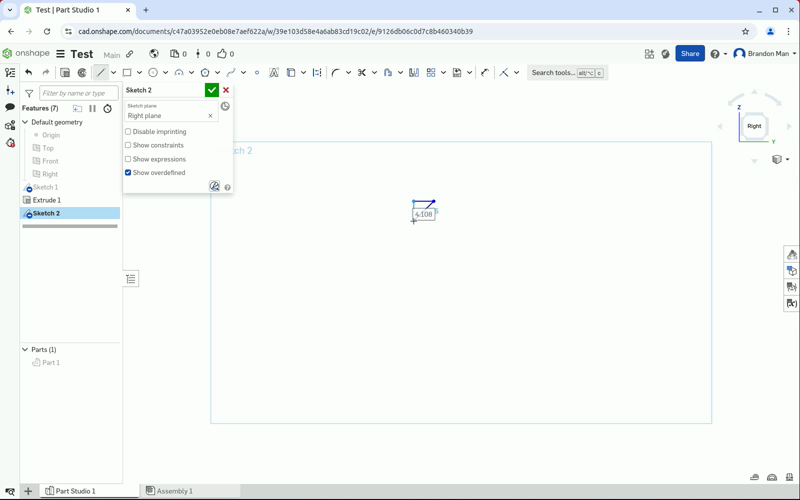
key_up(shift)
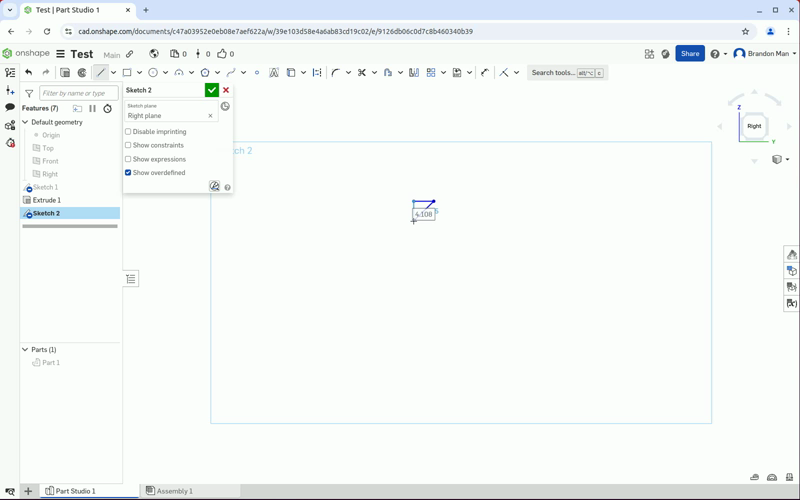
click(413, 220)
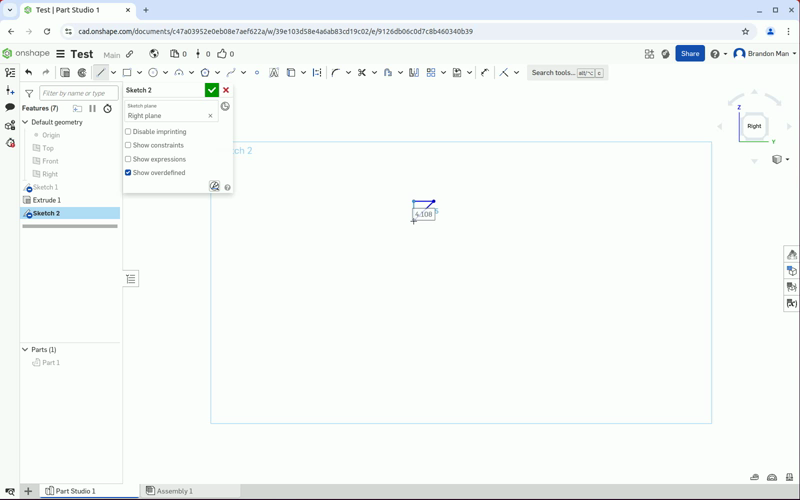
key(esc)
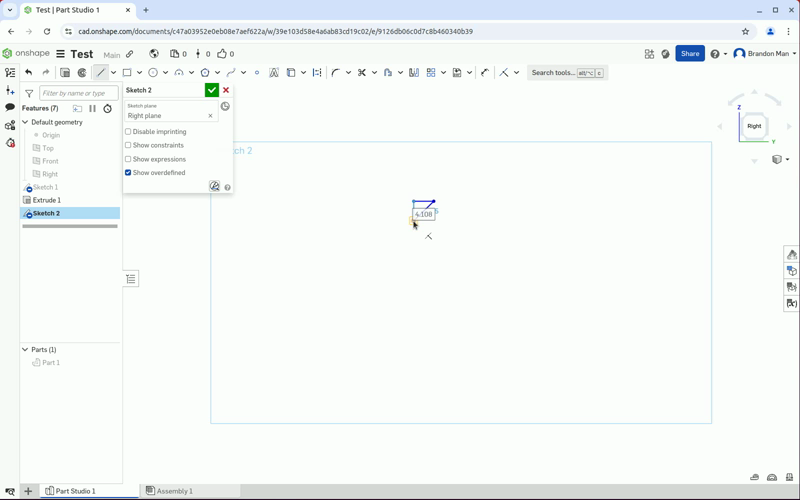
mouse_move(422, 203)
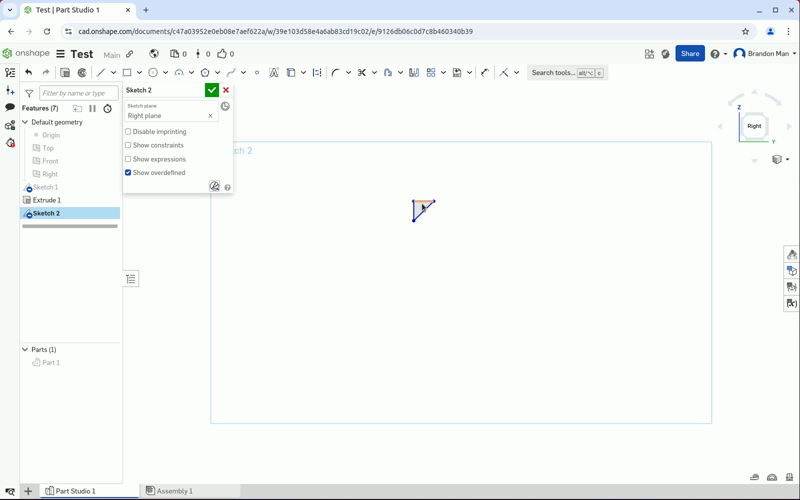
scroll(6)
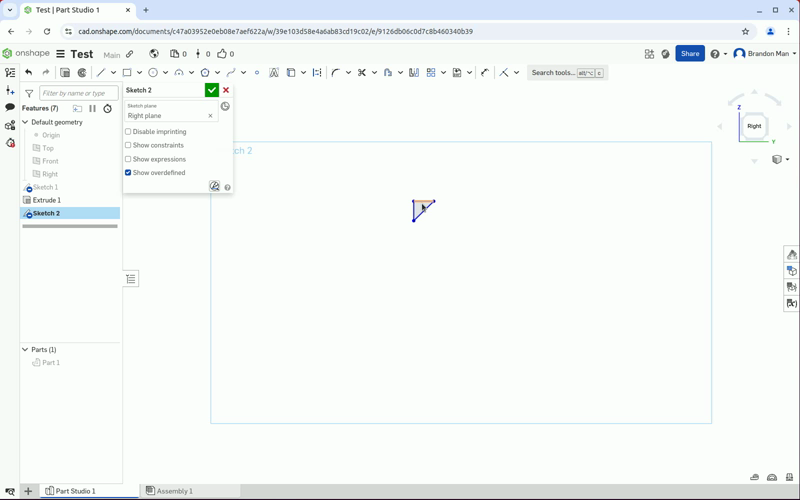
scroll(6)
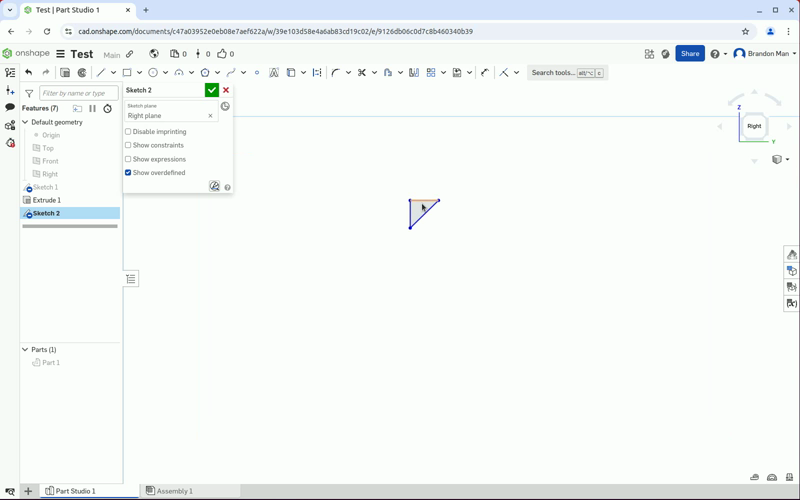
scroll(6)
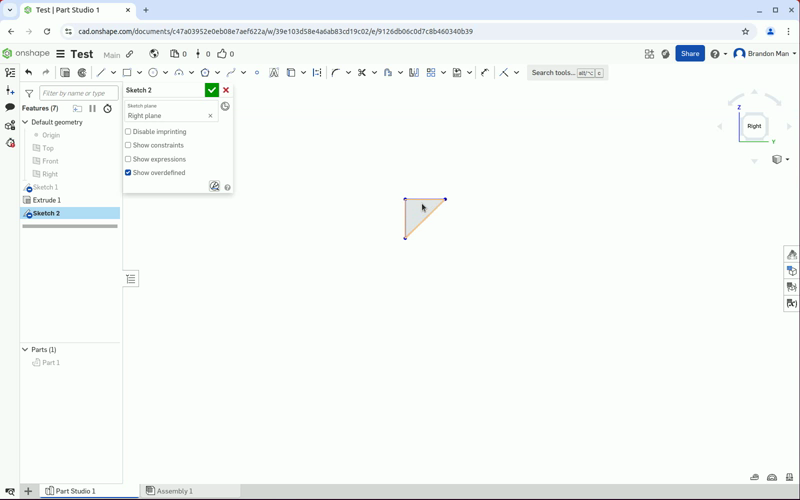
scroll(6)
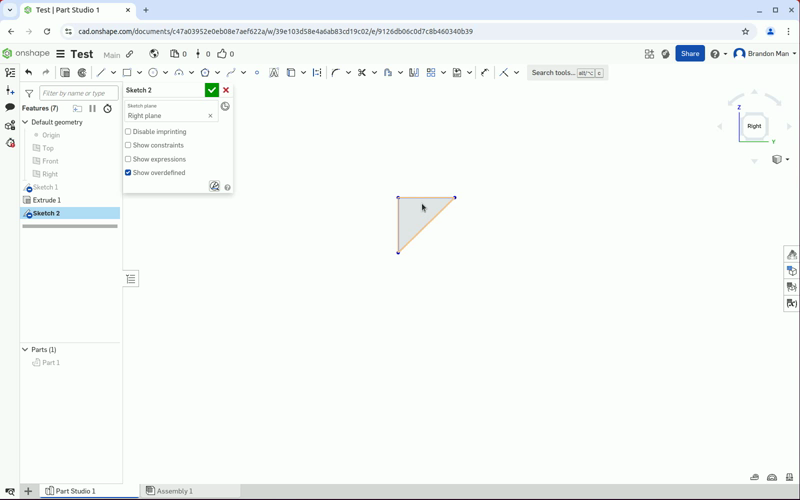
scroll(6)
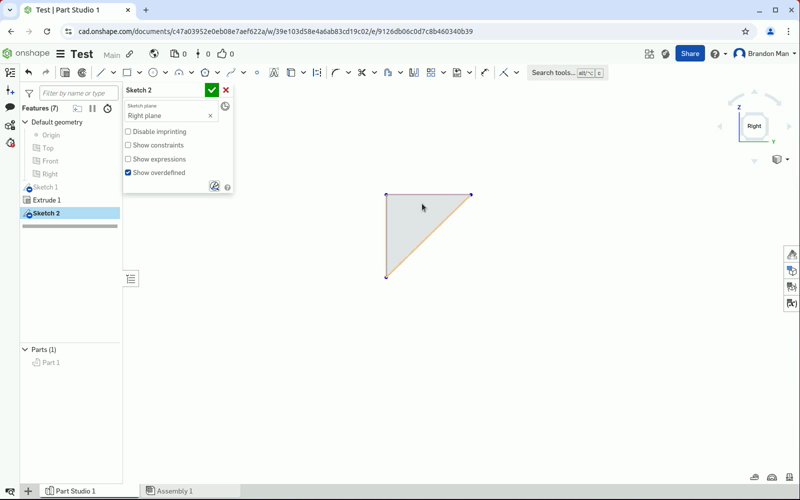
scroll(6)
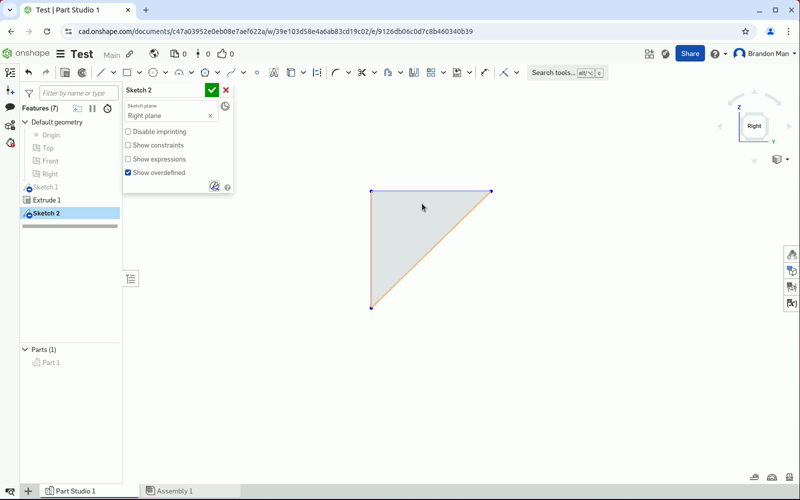
scroll(6)
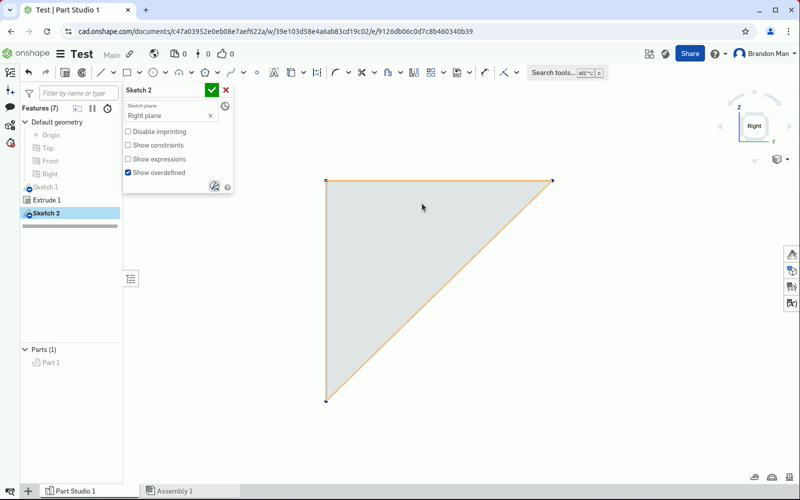
click(422, 203)
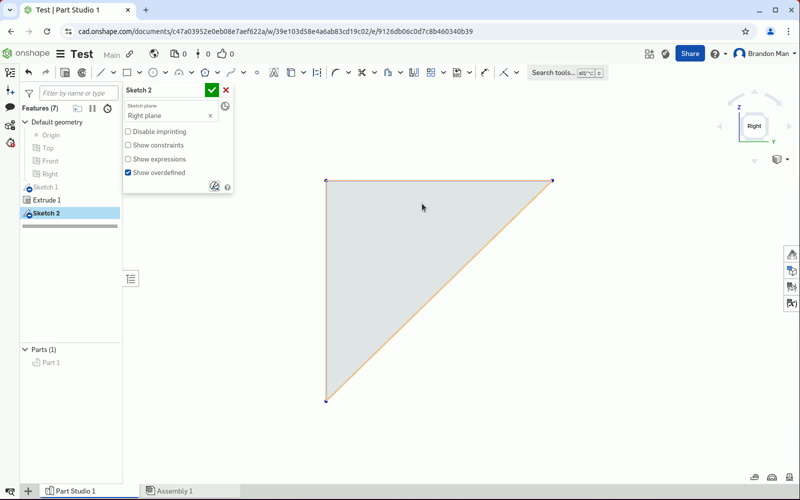
scroll(-6)
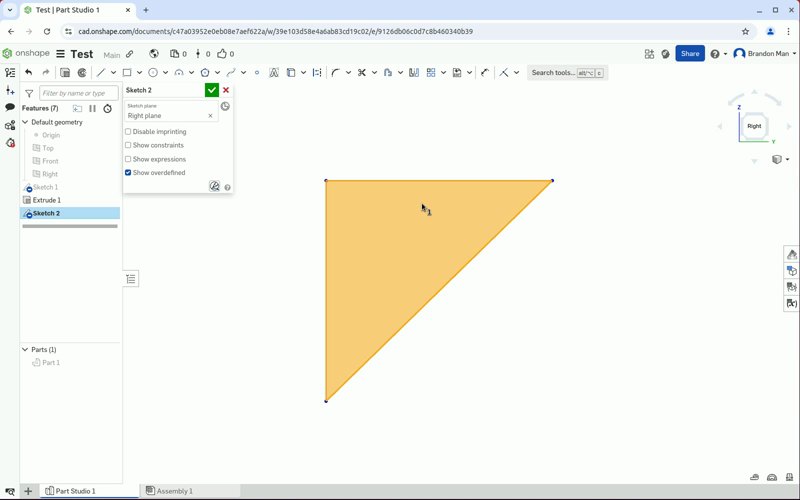
scroll(-6)
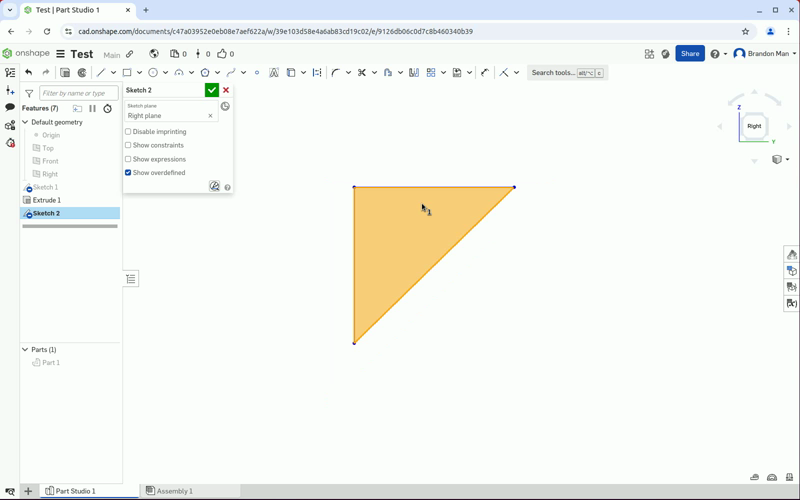
scroll(-6)
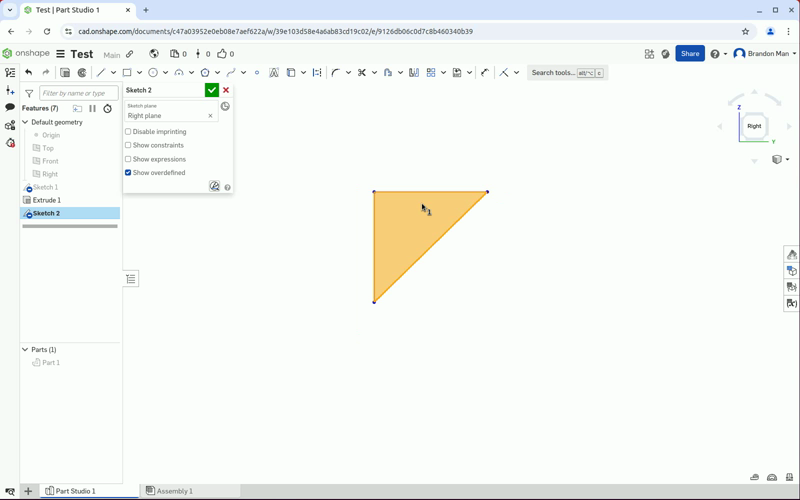
scroll(-6)
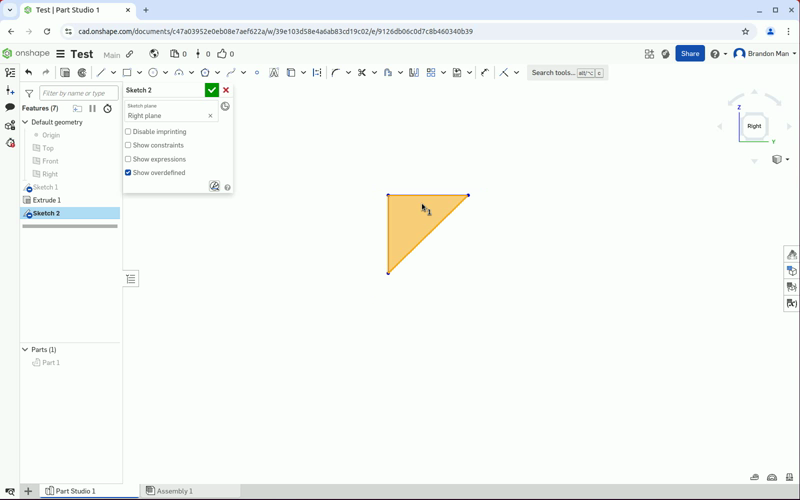
scroll(-6)
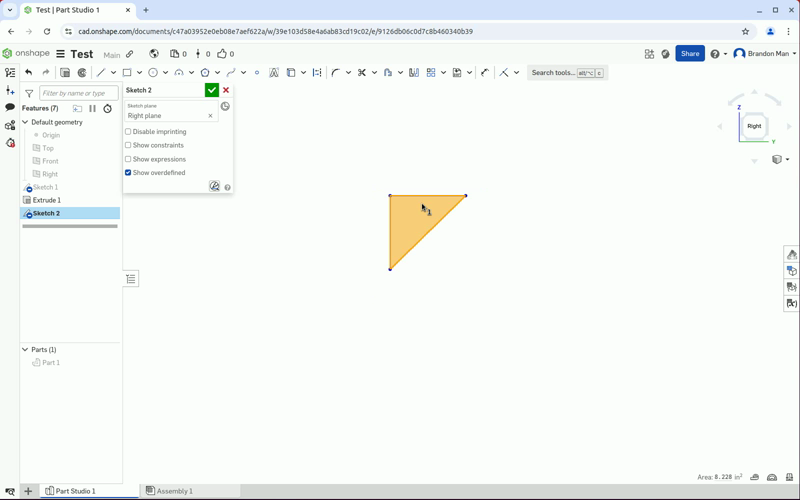
scroll(-6)
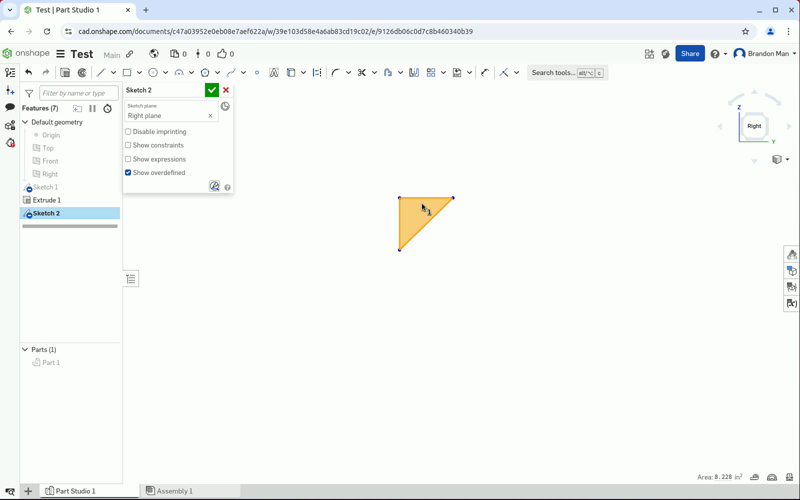
scroll(-6)
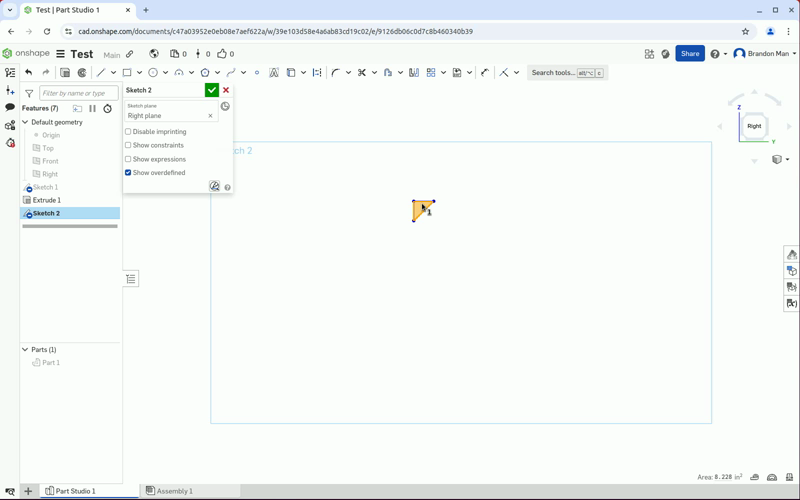
mouse_move(73, 352)
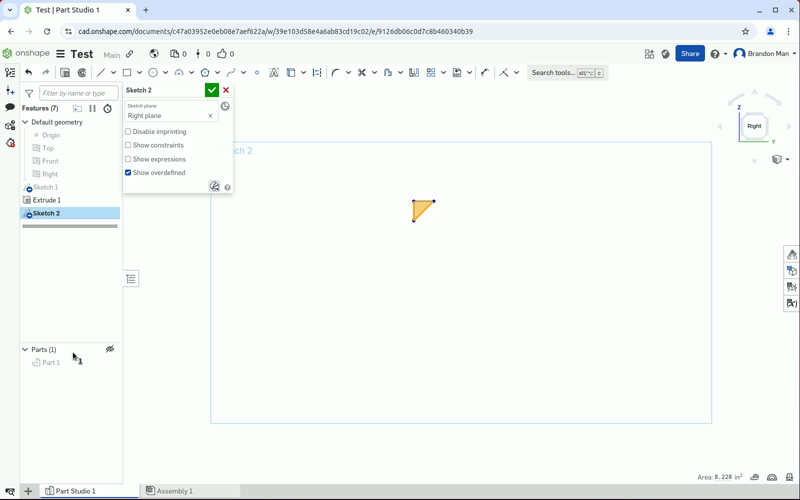
key(shift+y)
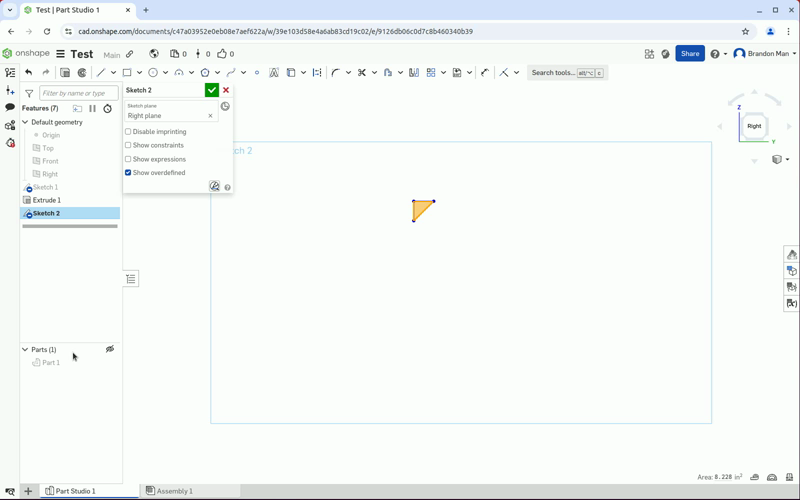
key(shift+e)
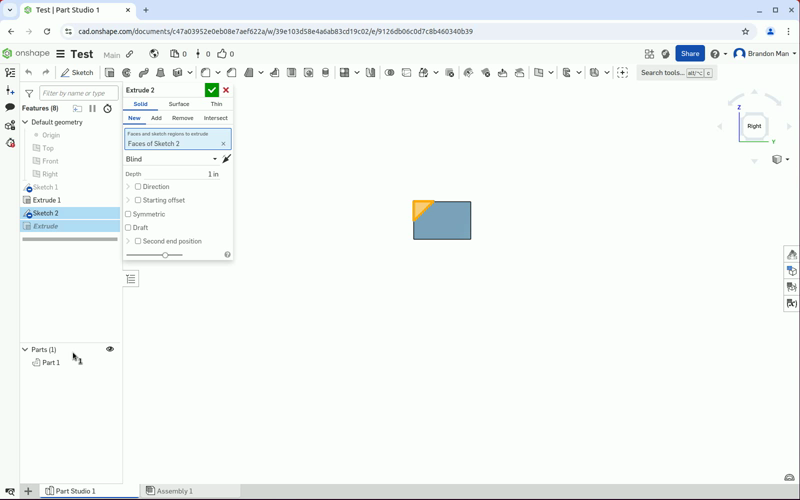
mouse_move(143, 106)
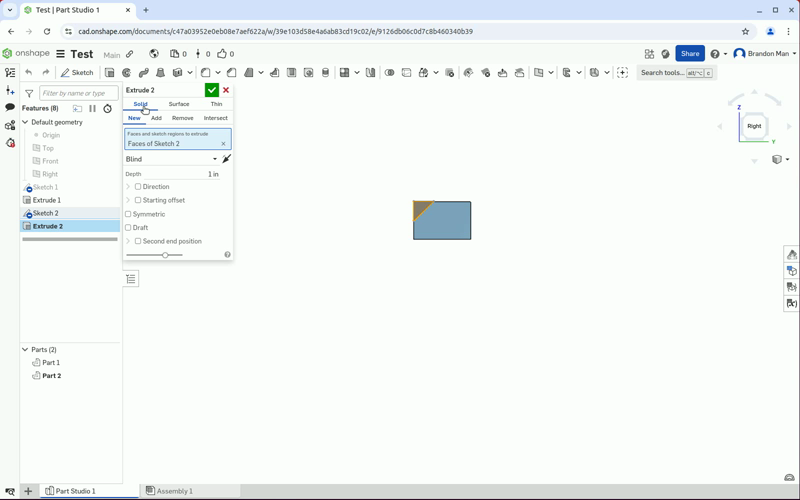
click(143, 106)
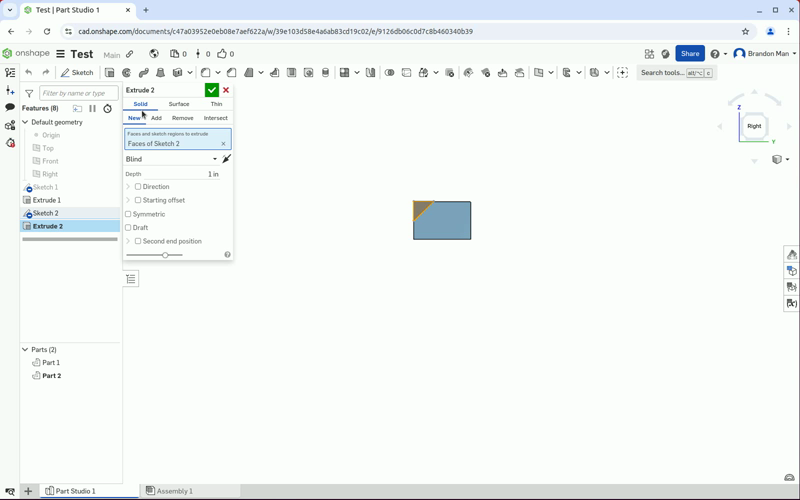
mouse_move(137, 120)
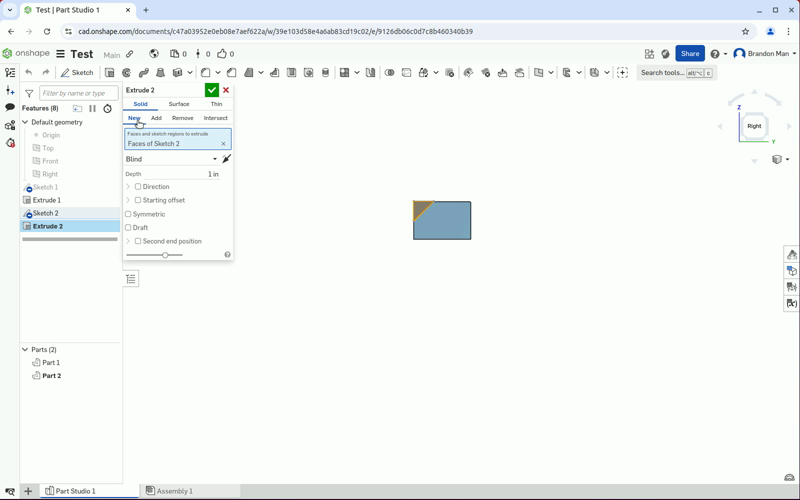
click(137, 120)
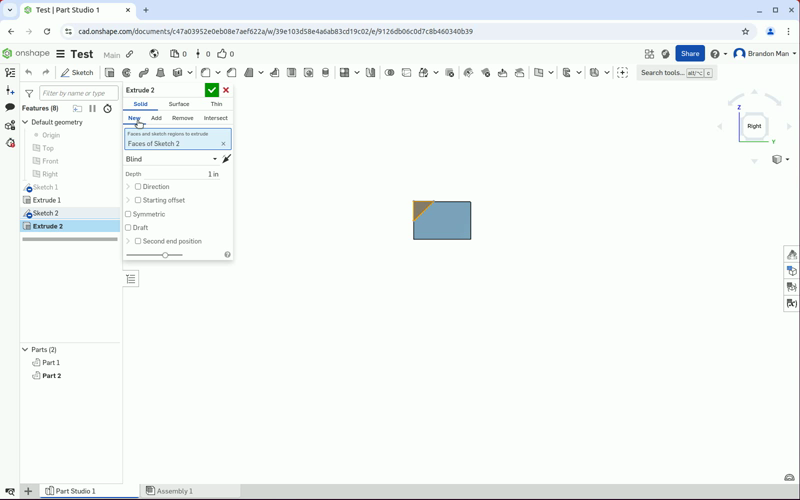
key(tab, 4)
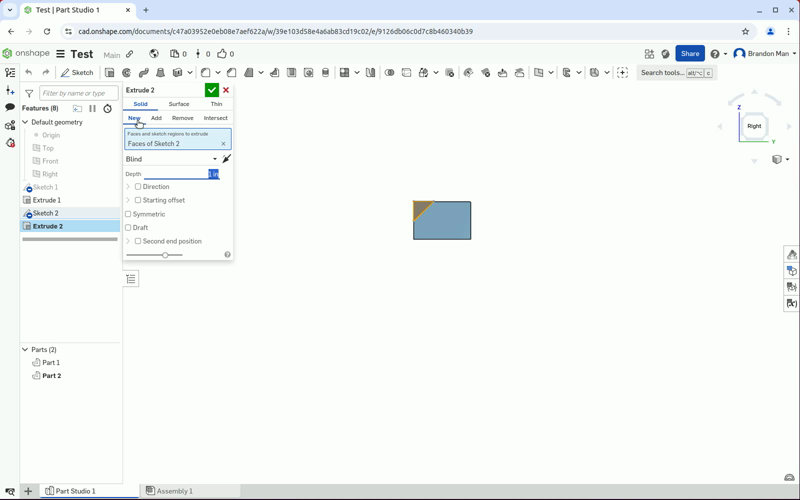
text(7.703)
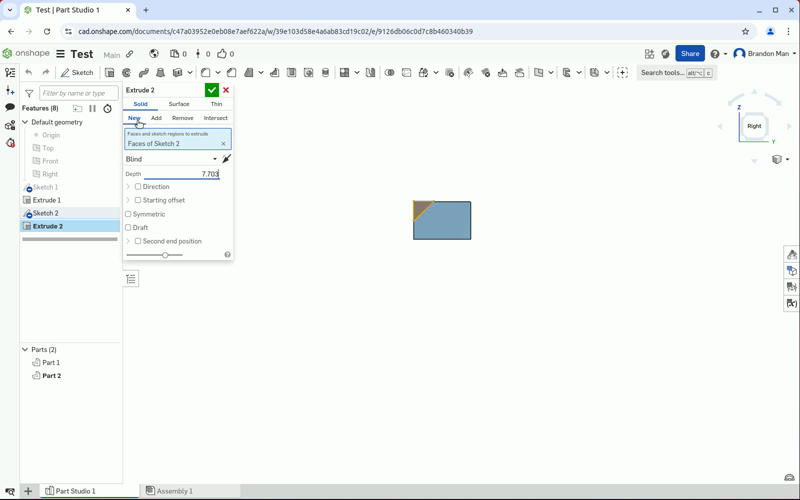
key(enter)
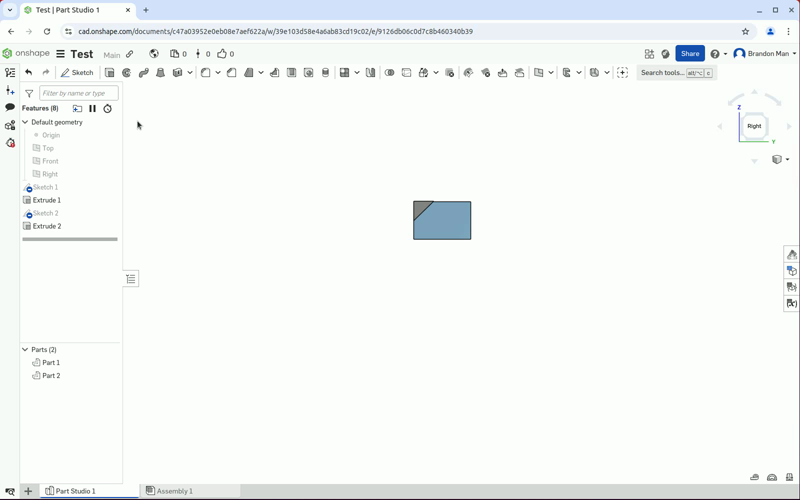
key(shift+h)
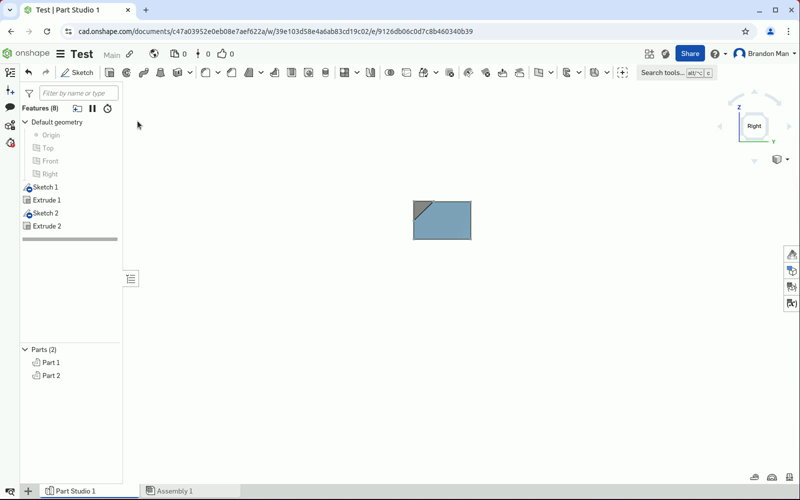
key(shift+h)
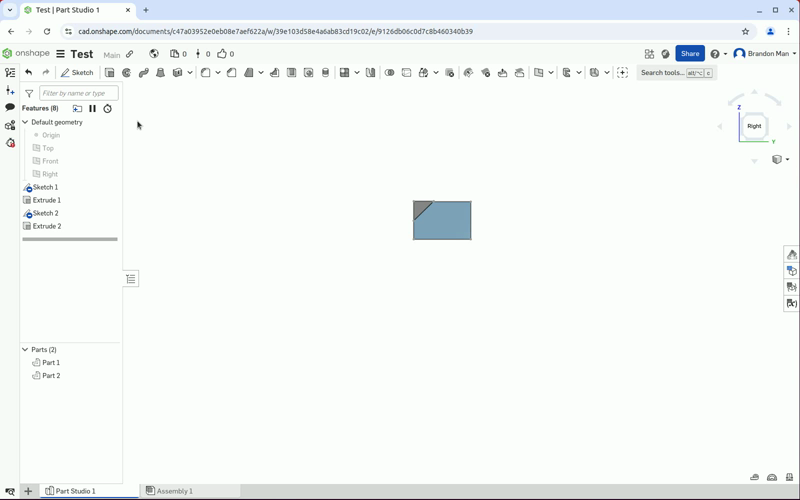
key(shift+7)
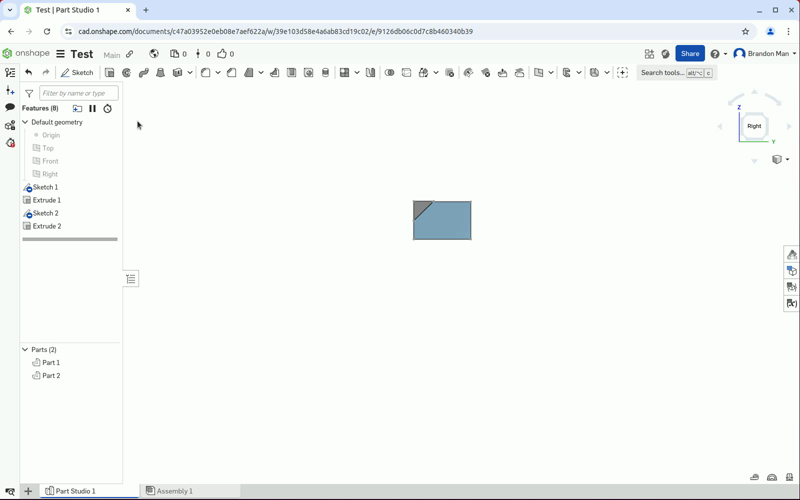
key(right, 2)
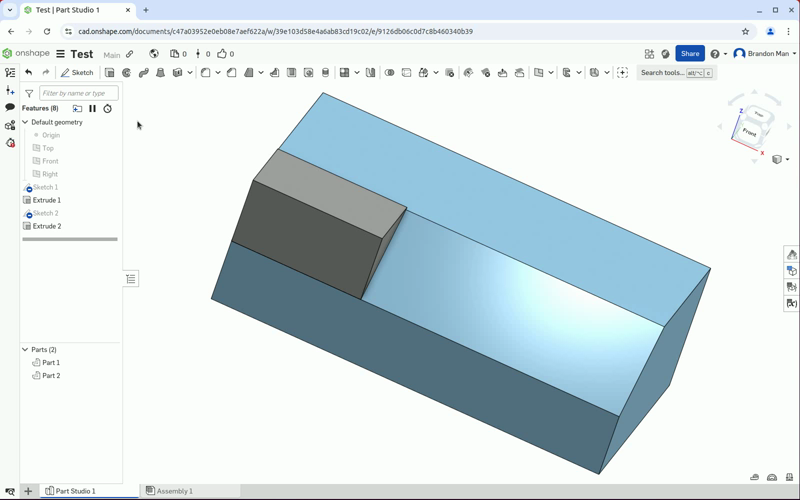
key(down, 2)
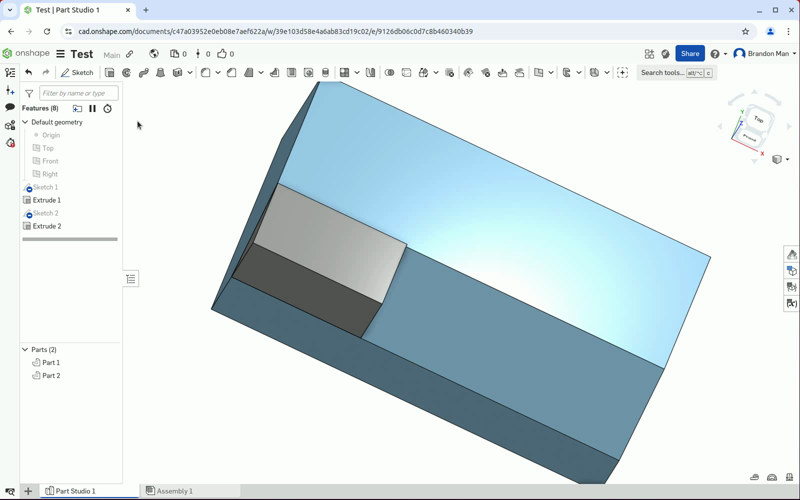
key(up, 2)
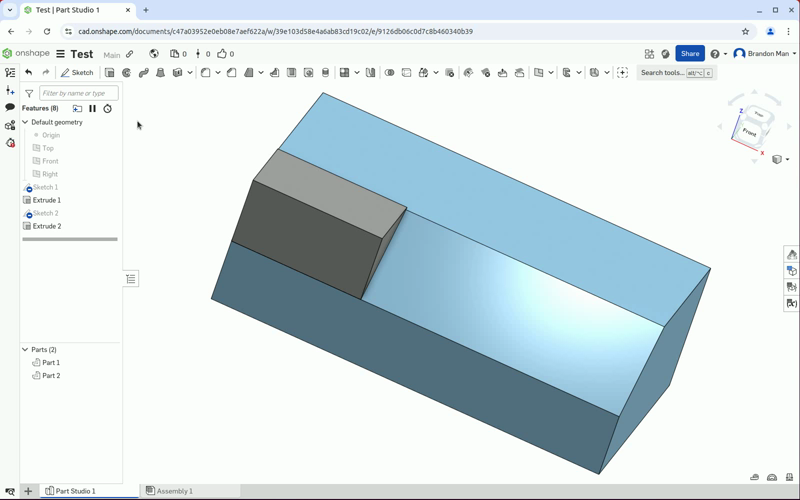
key(left, 2)
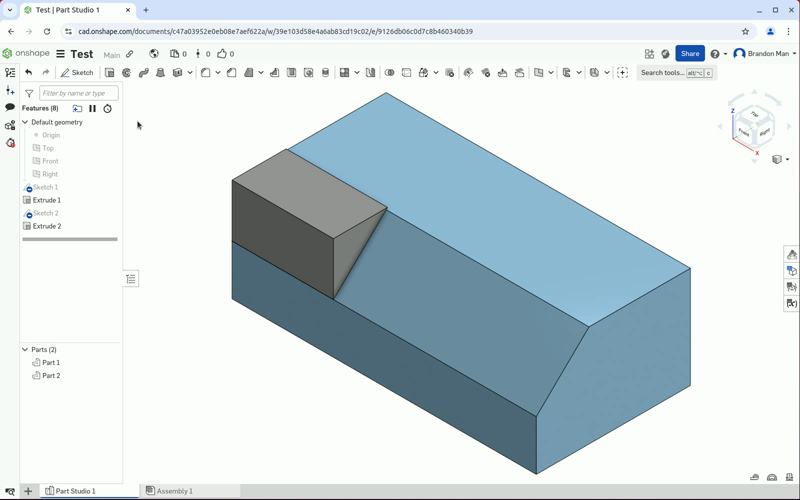
mouse_move(73, 189)
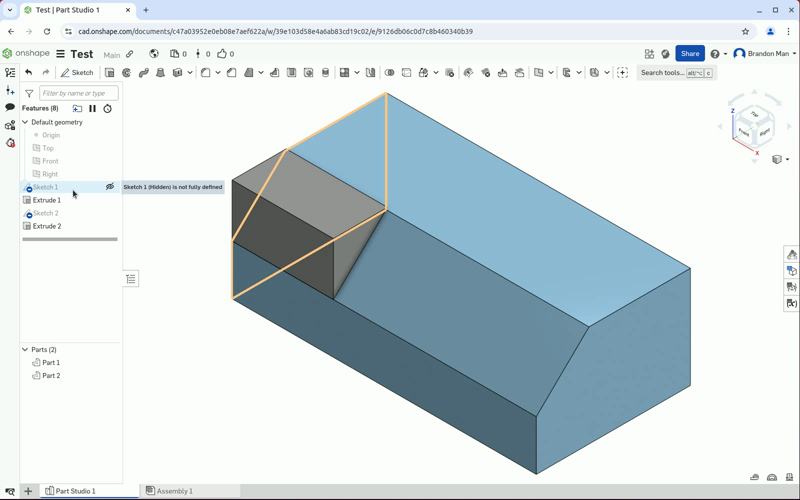
click(73, 189)